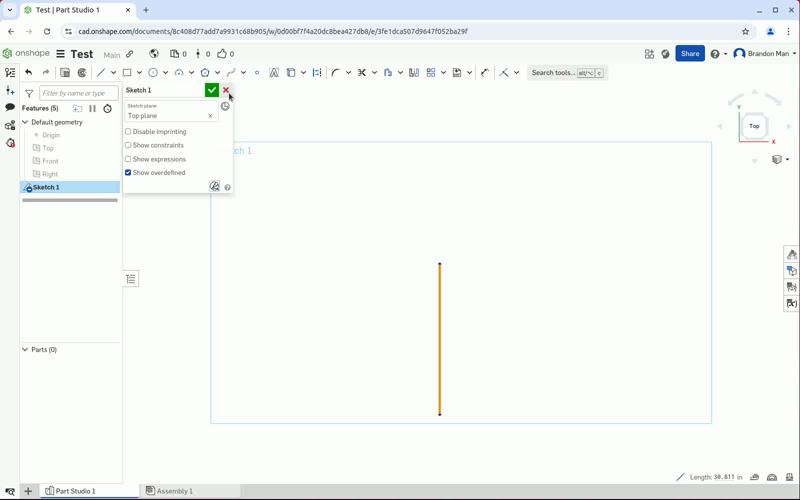
key(shift+h)
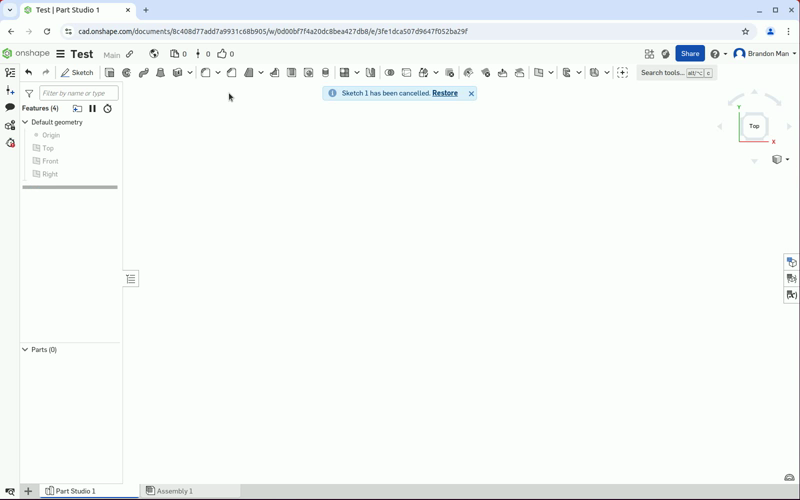
mouse_move(73, 352)
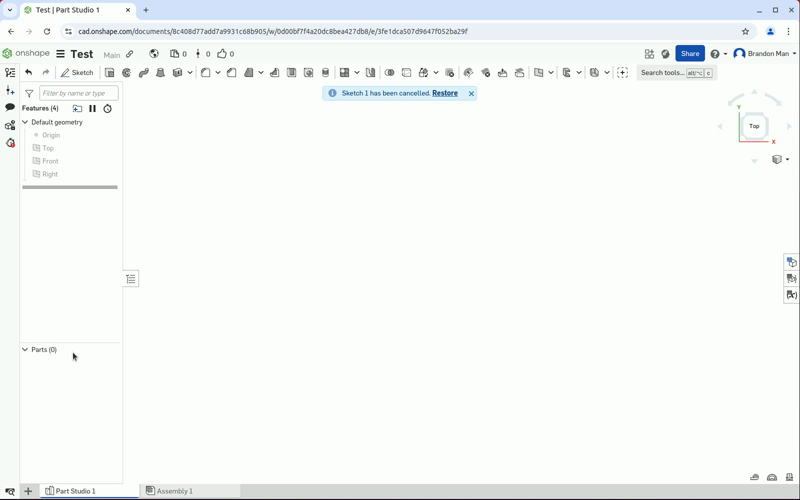
key(y)
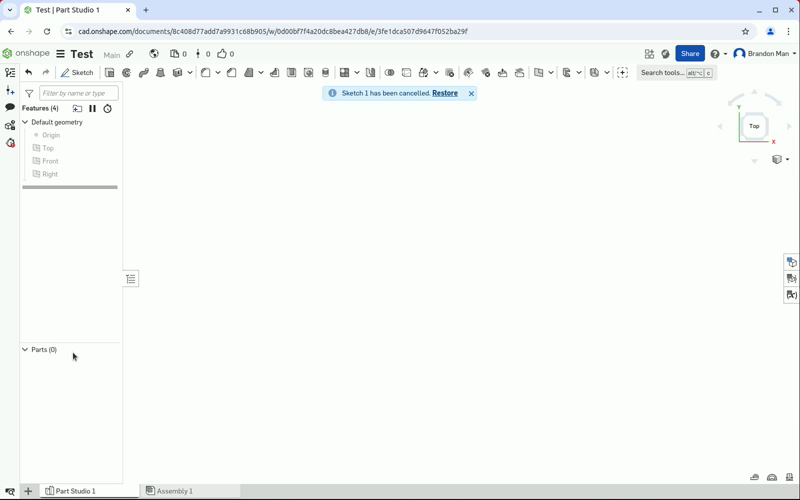
key(shift+p)
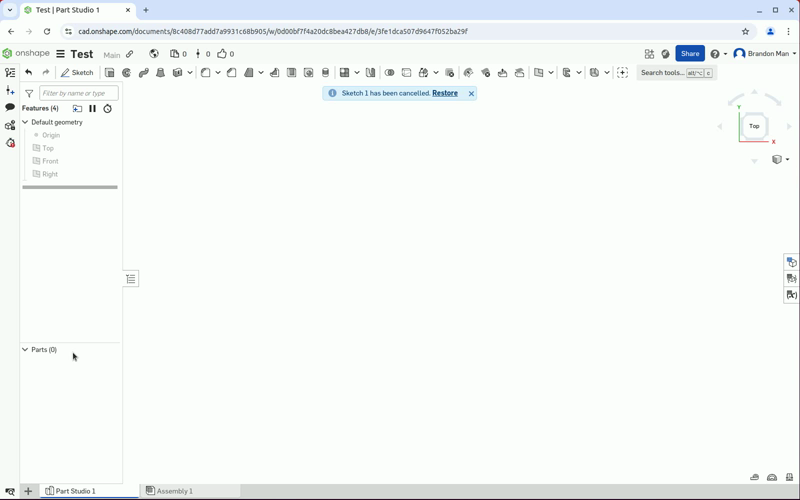
key(space)
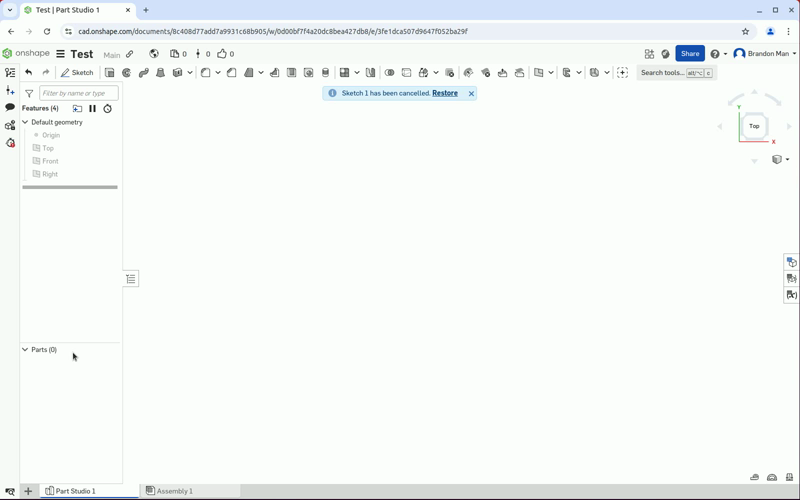
key_down(shift)
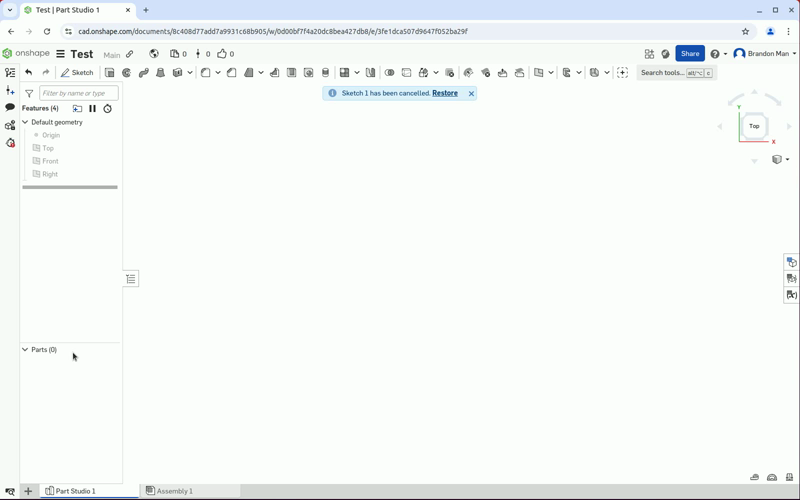
key(up)
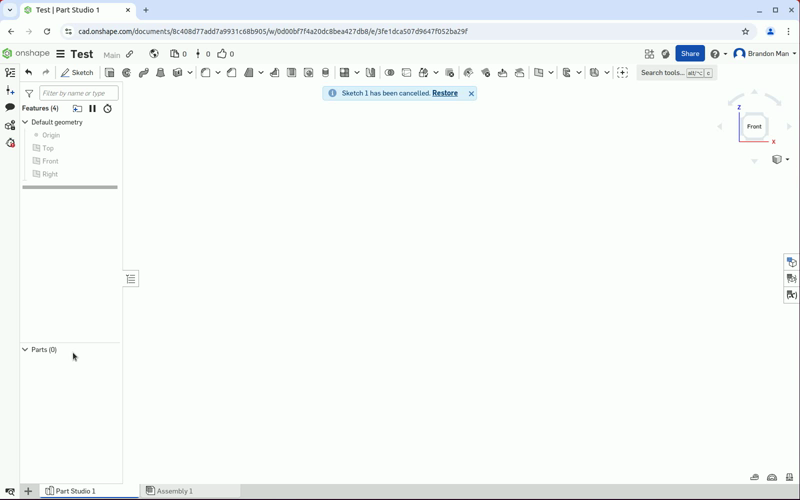
key_up(shift)
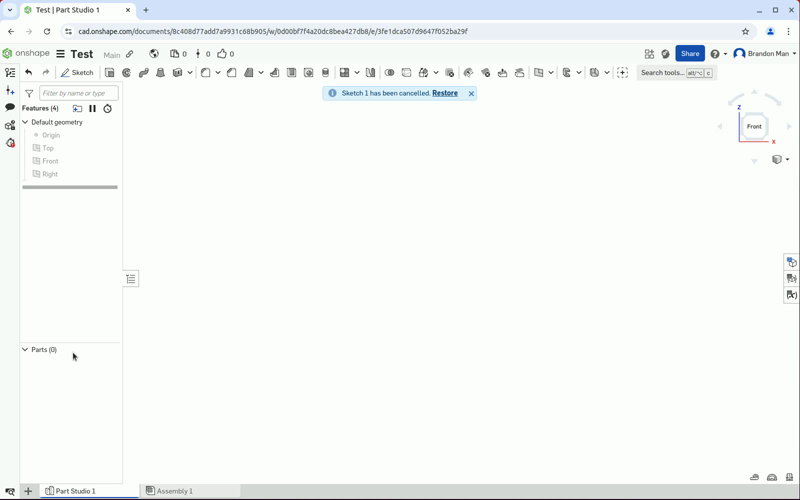
mouse_move(73, 352)
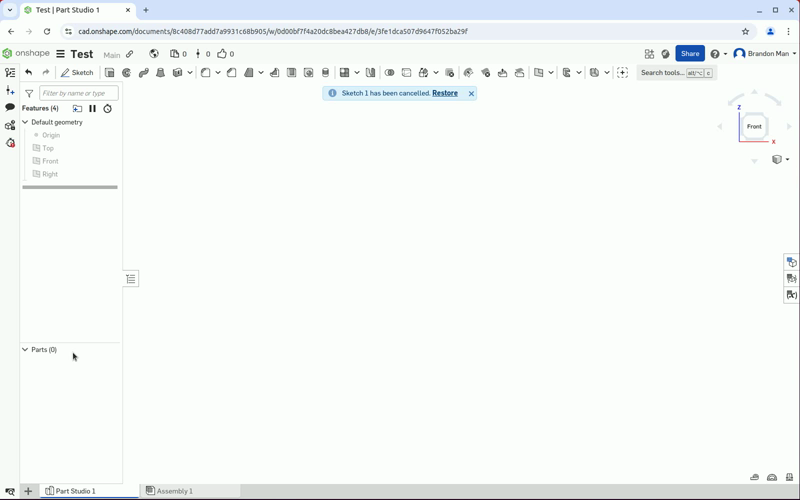
key(shift+y)
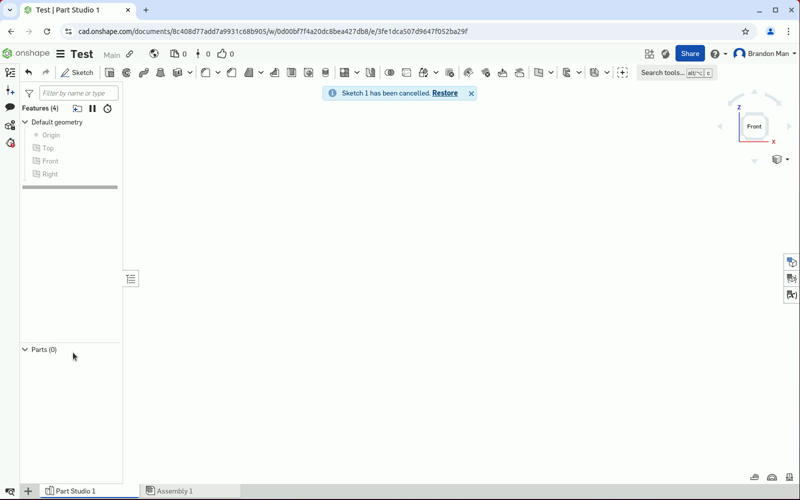
key(shift+s)
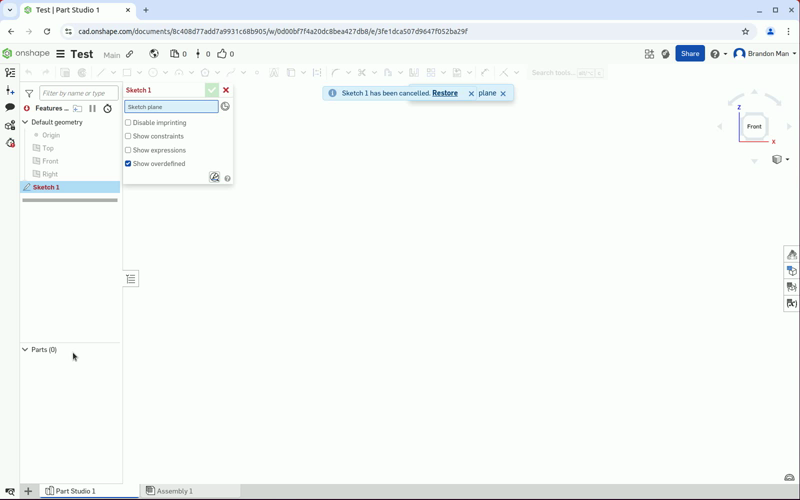
mouse_move(73, 163)
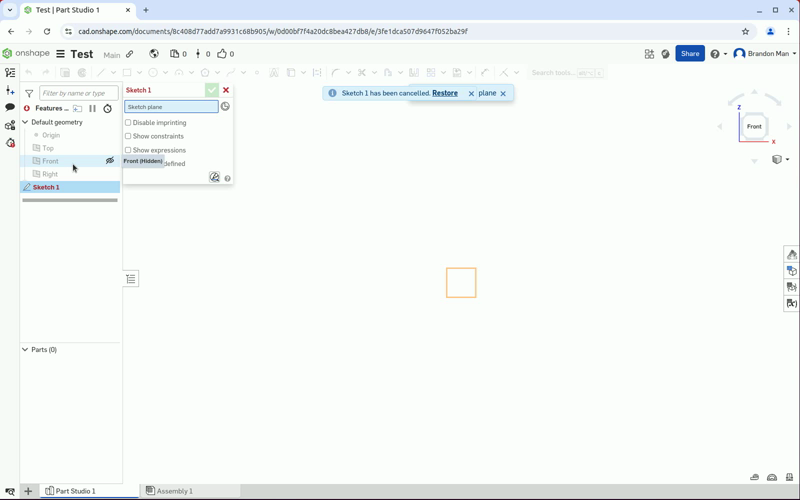
click(73, 163)
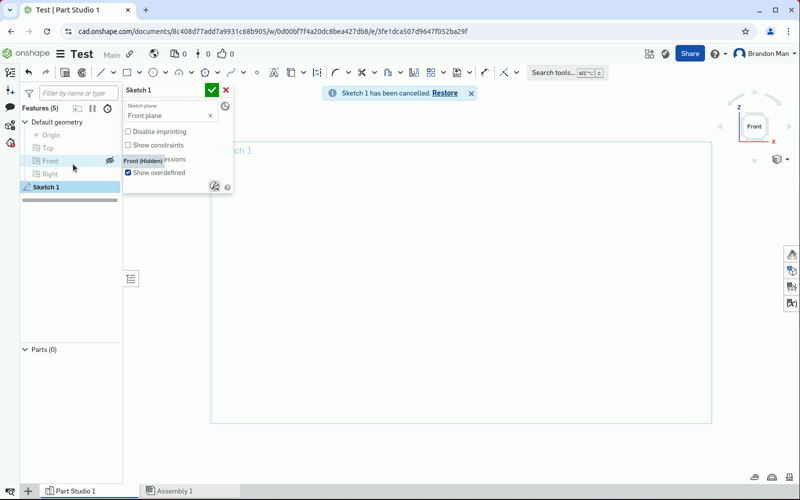
mouse_move(73, 352)
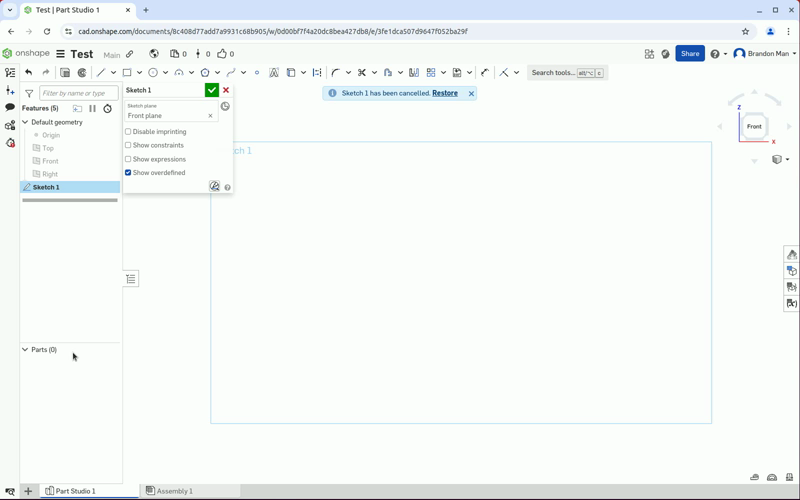
key(y)
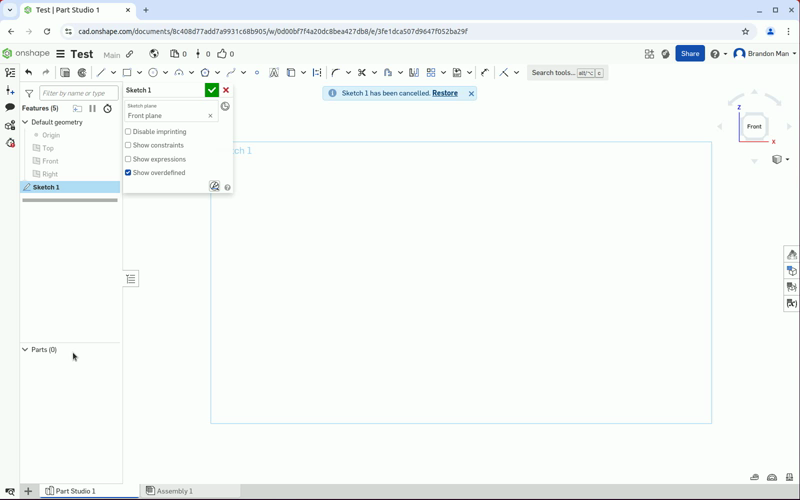
key(l)
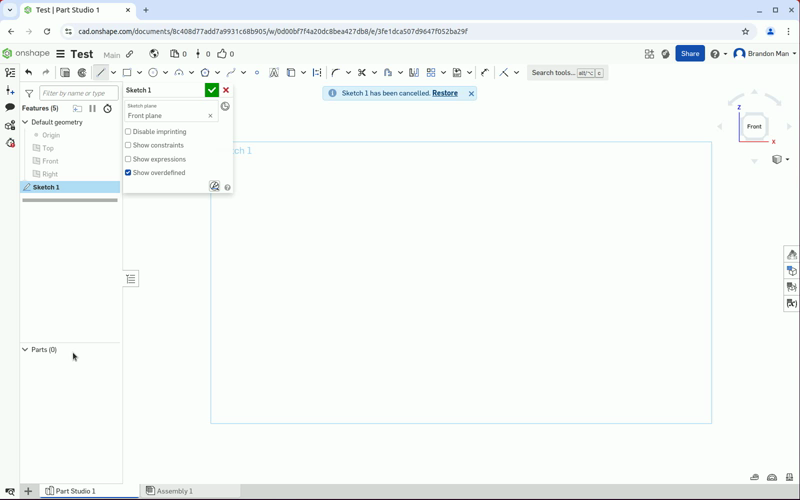
key_down(shift)
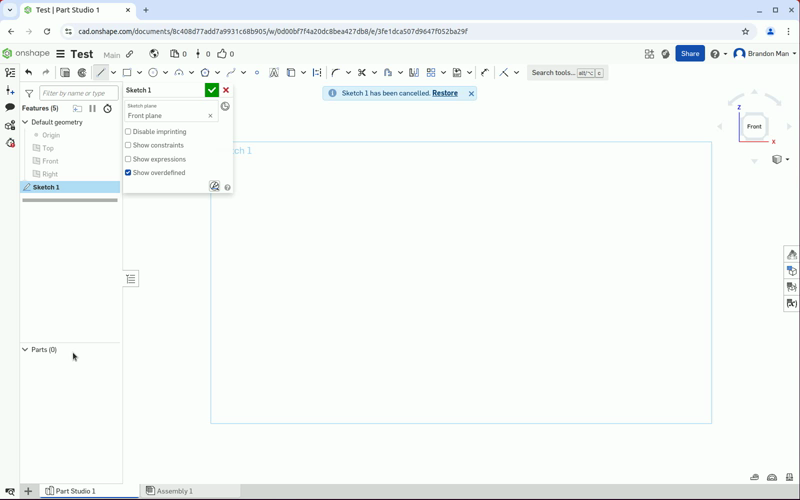
mouse_move(348, 327)
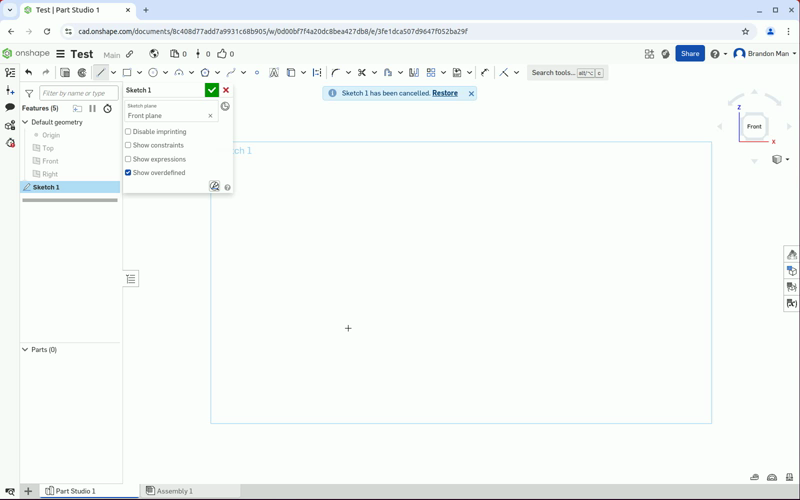
click(348, 327)
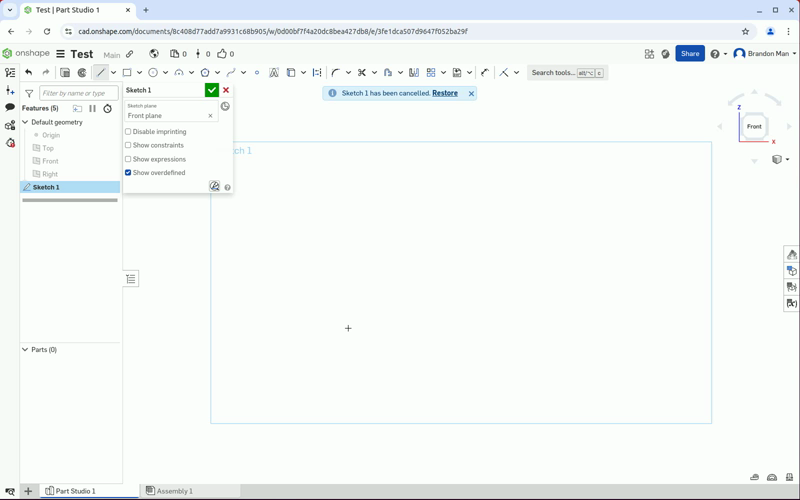
key_up(shift)
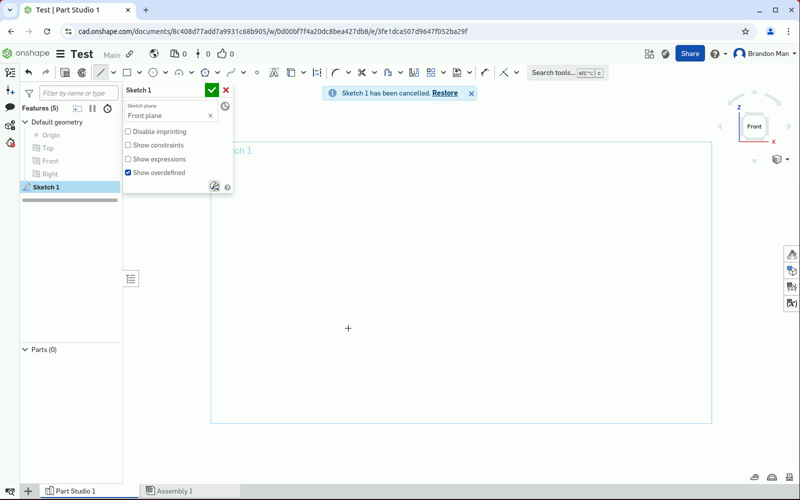
key_down(shift)
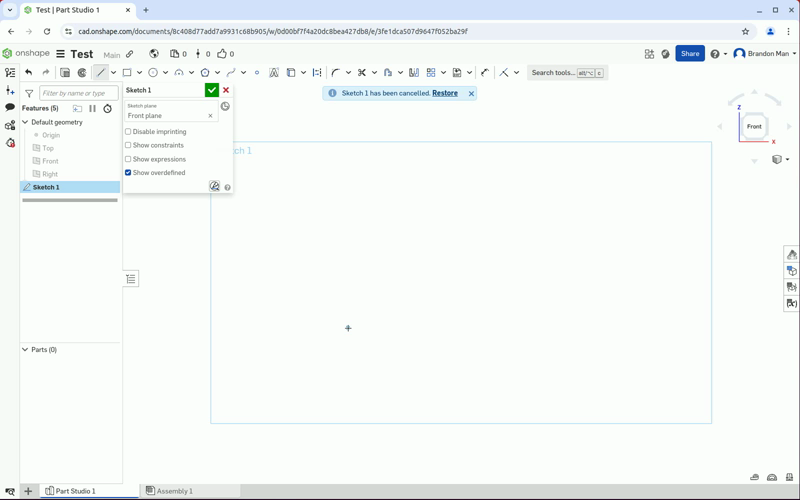
mouse_move(378, 327)
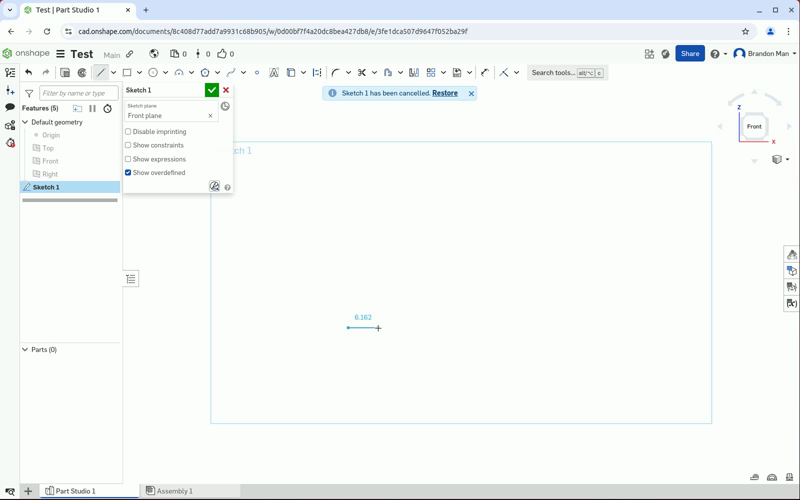
mouse_move(392, 327)
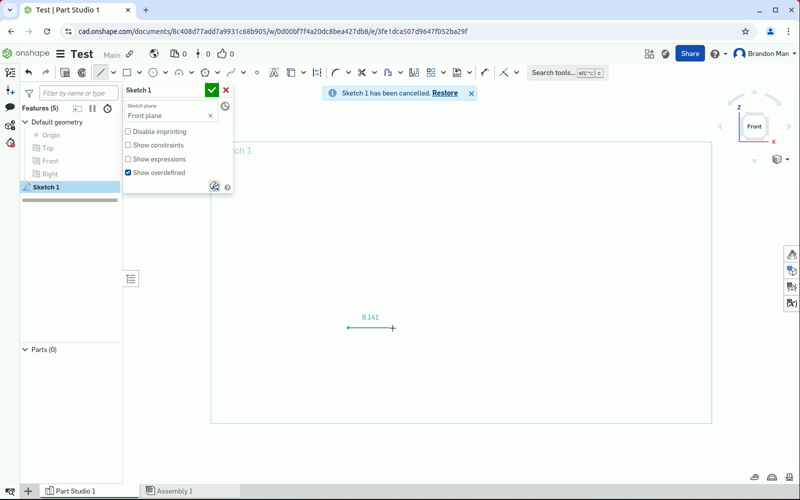
click(392, 327)
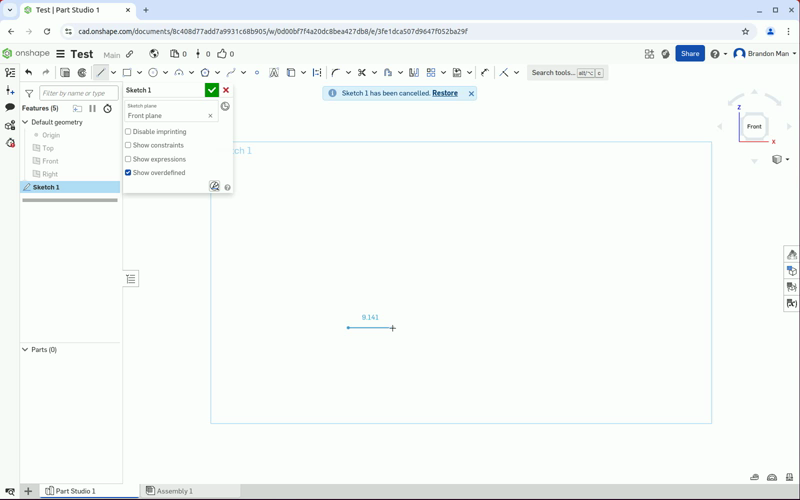
key_up(shift)
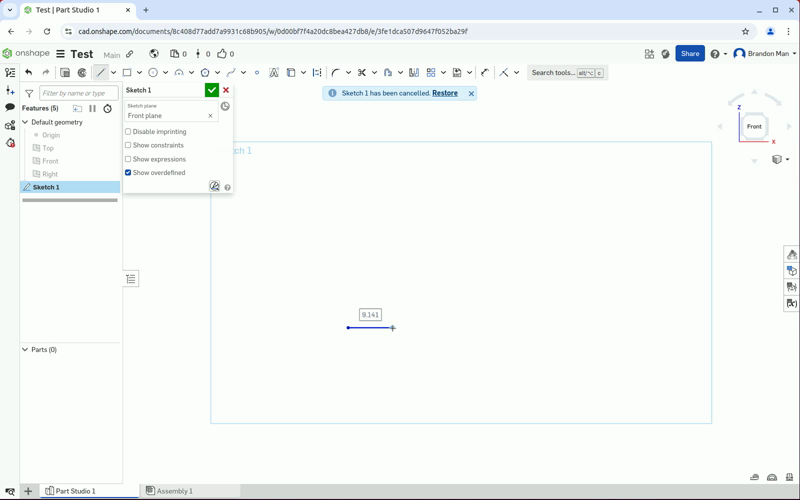
key_down(shift)
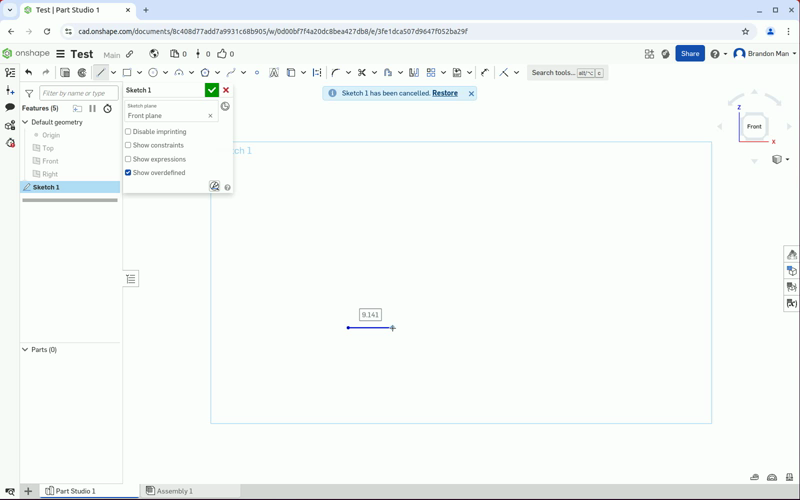
mouse_move(422, 327)
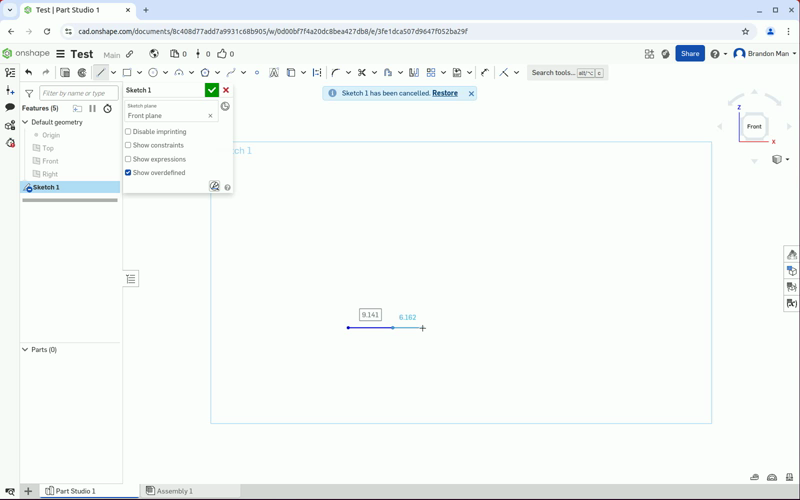
mouse_move(392, 282)
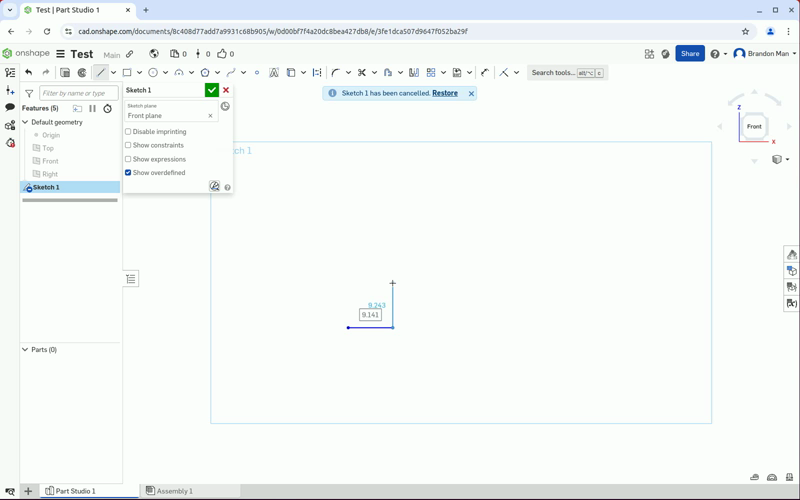
click(392, 282)
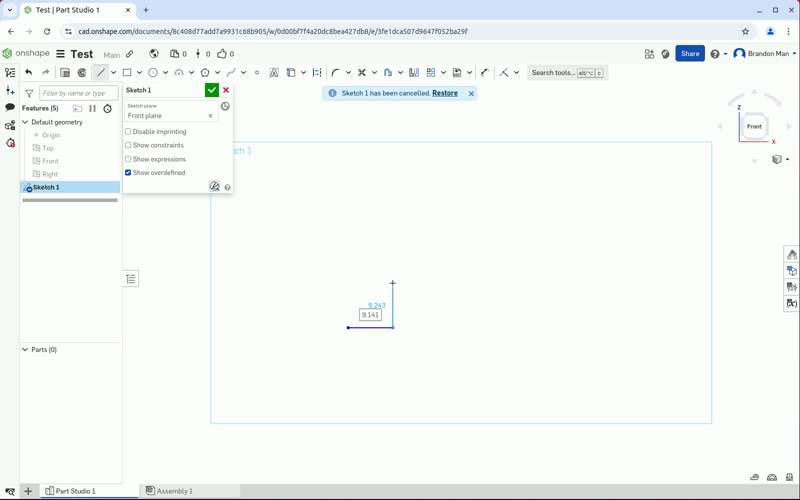
key_up(shift)
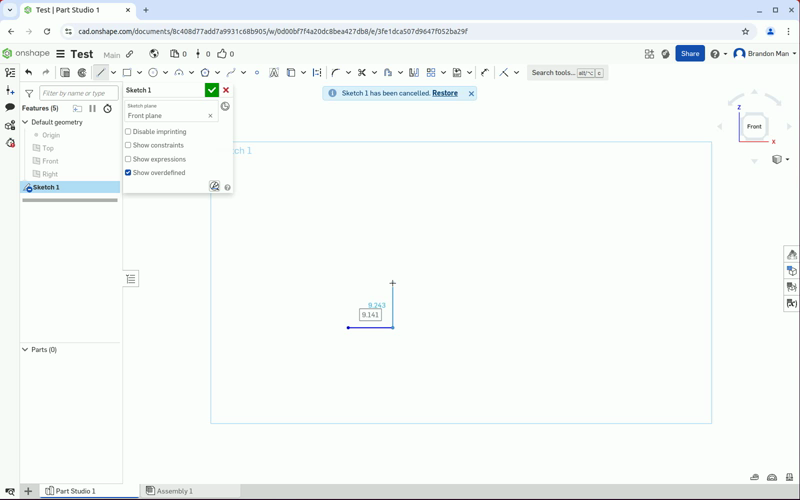
key_down(shift)
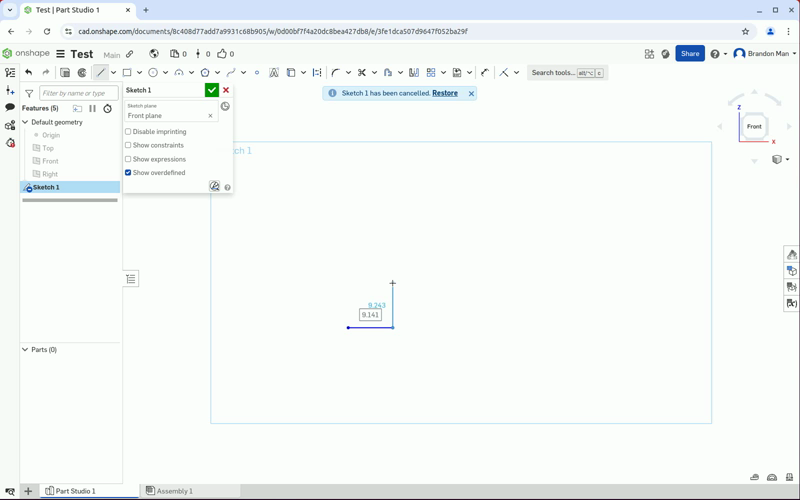
mouse_move(461, 282)
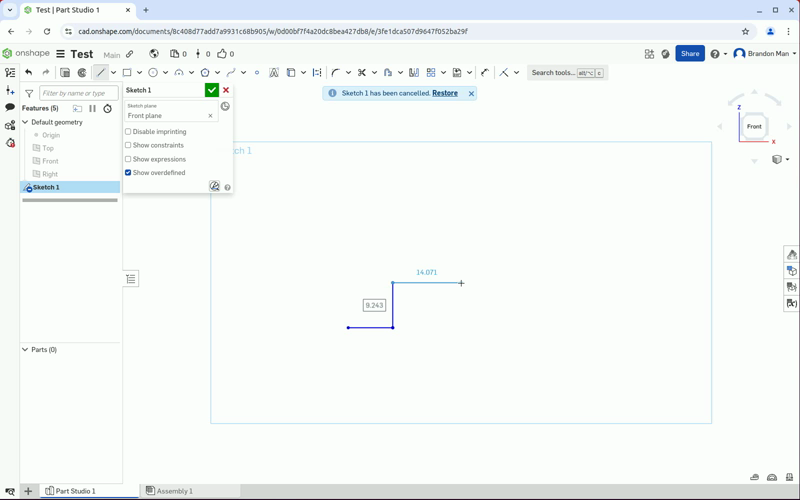
click(461, 282)
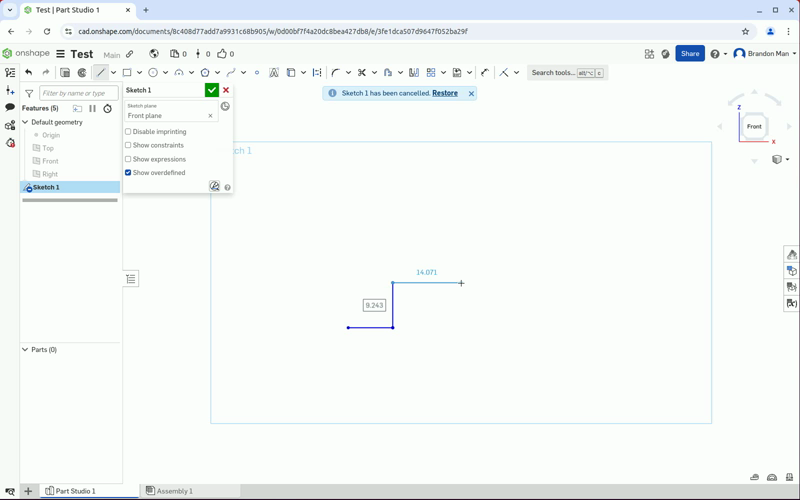
key_up(shift)
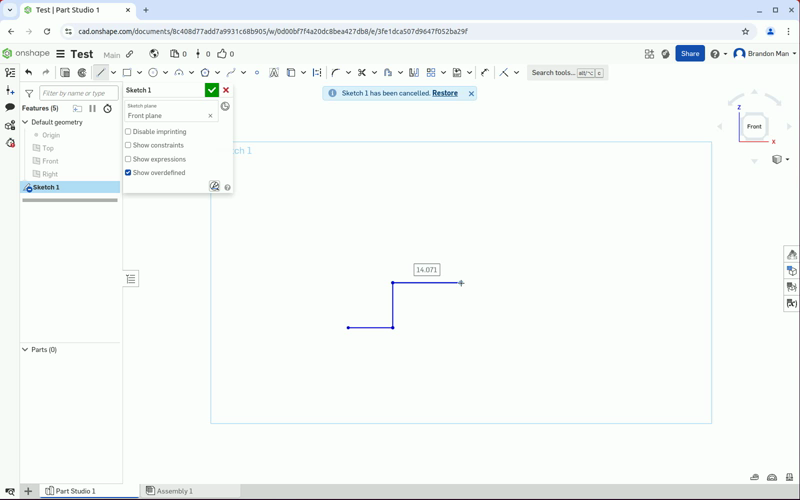
key_down(shift)
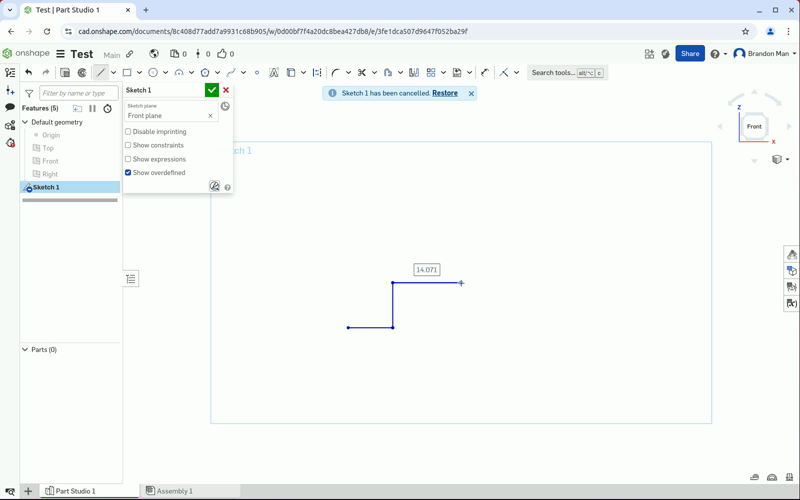
mouse_move(527, 282)
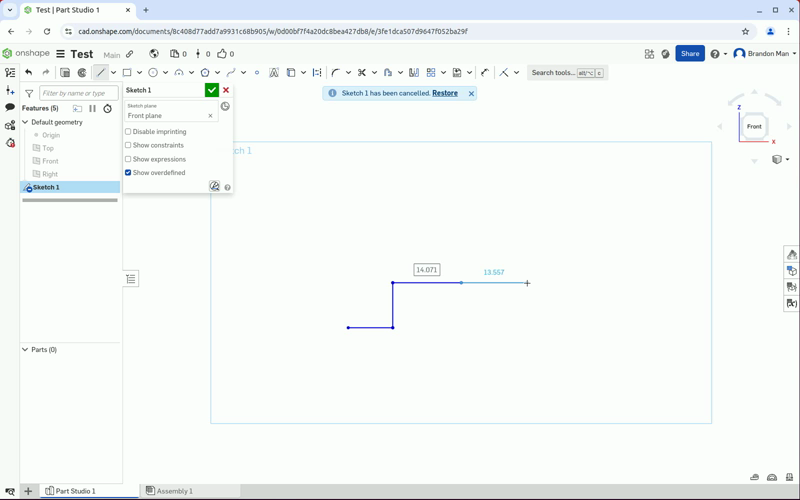
click(527, 282)
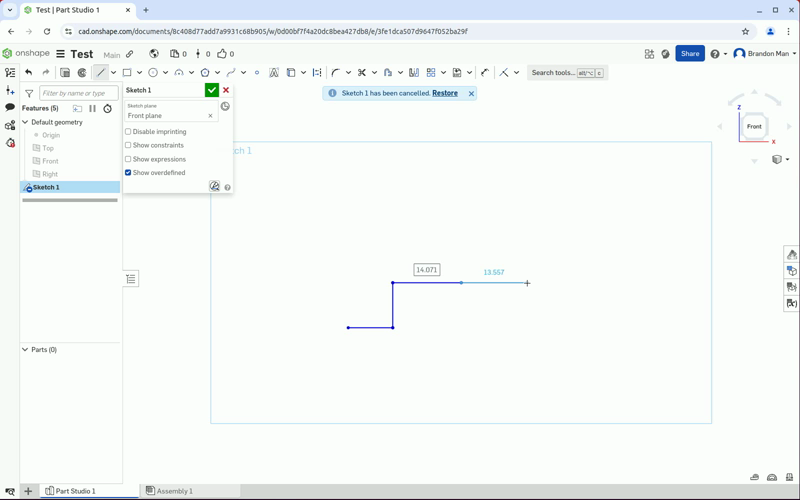
key_up(shift)
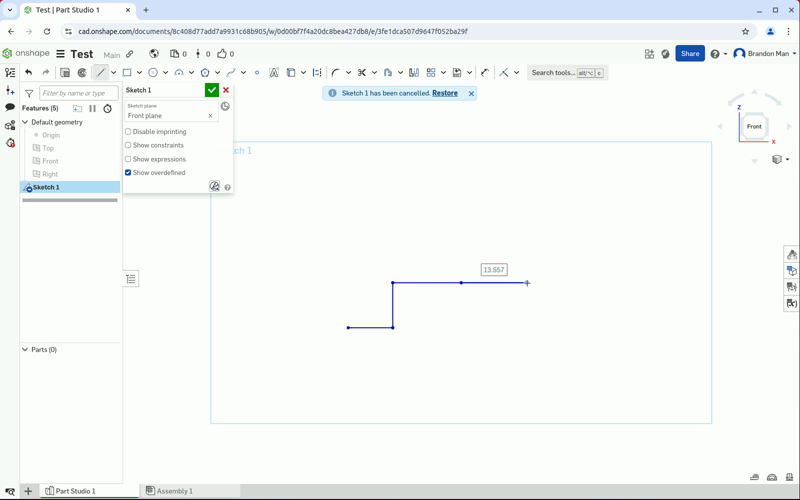
key_down(shift)
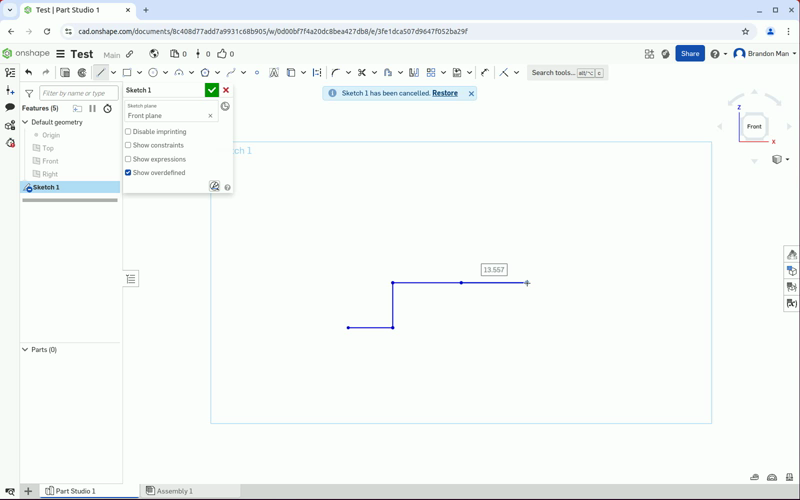
mouse_move(557, 282)
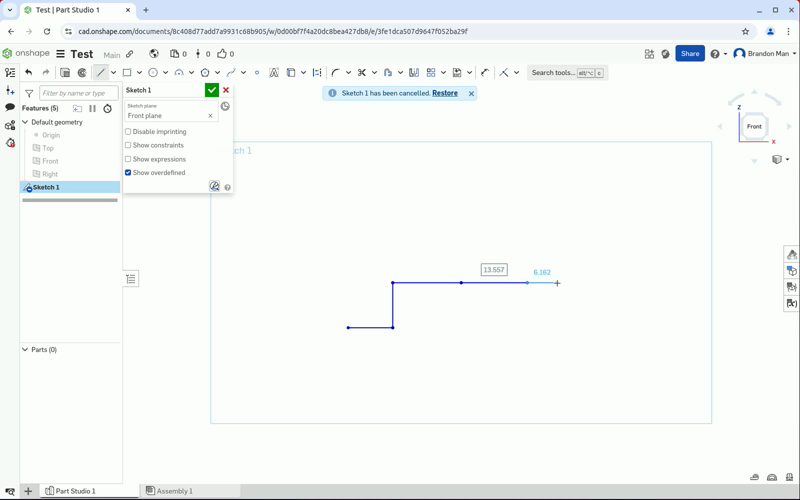
mouse_move(527, 327)
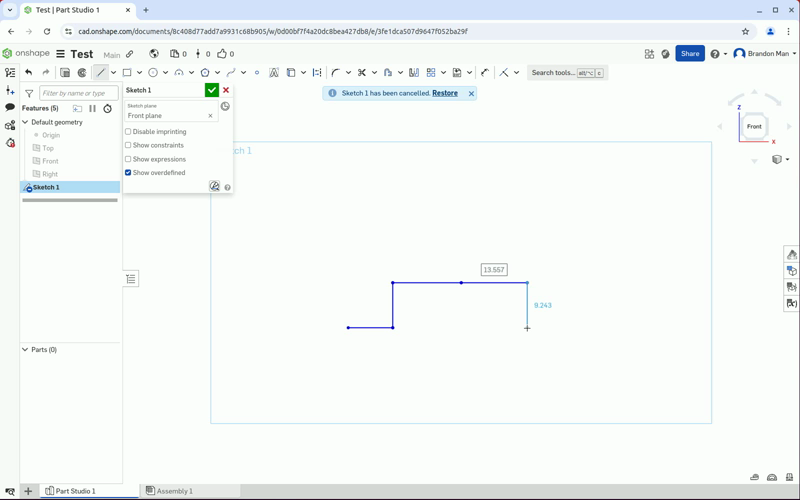
click(527, 327)
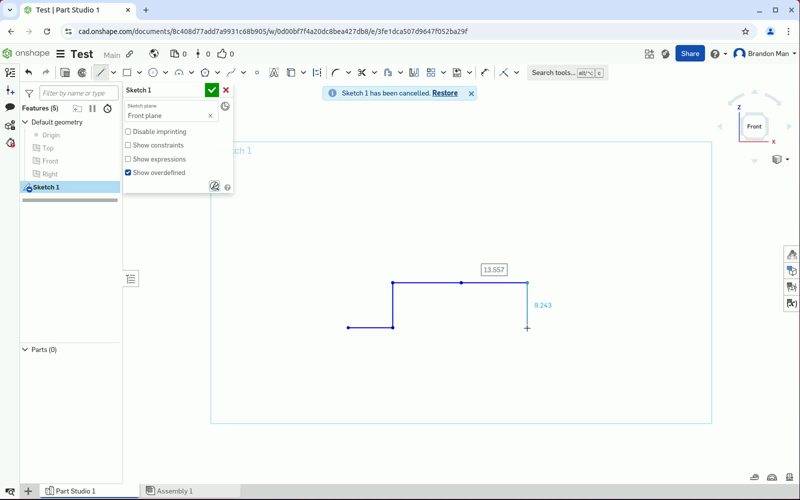
key_up(shift)
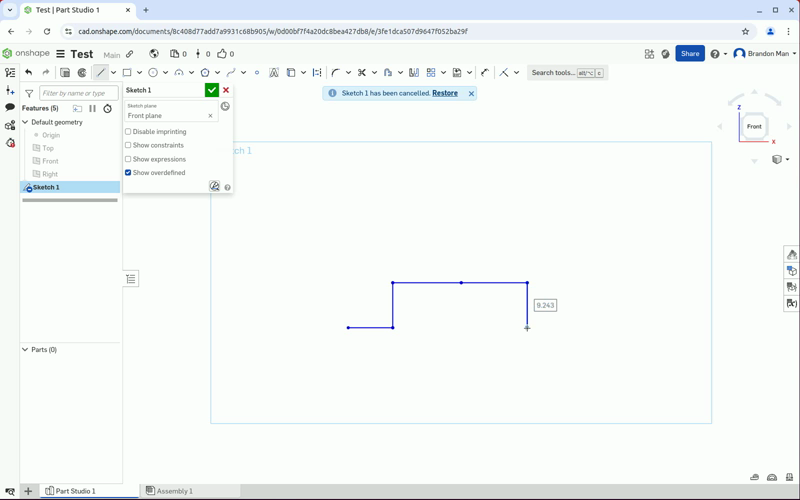
key_down(shift)
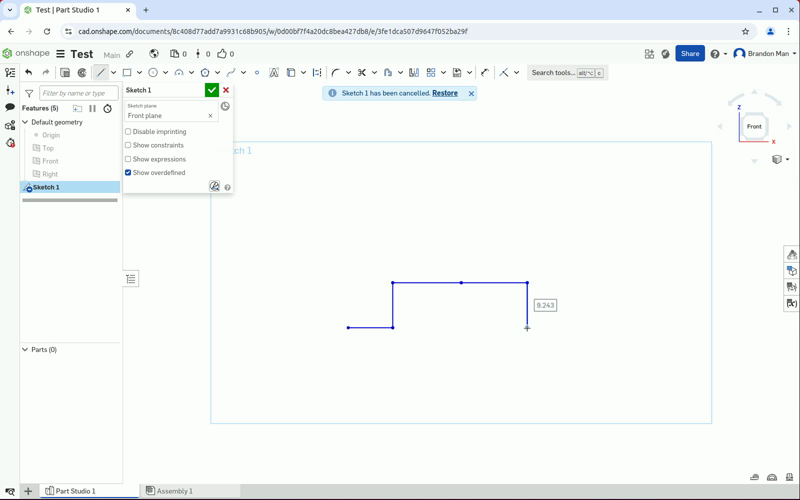
mouse_move(557, 327)
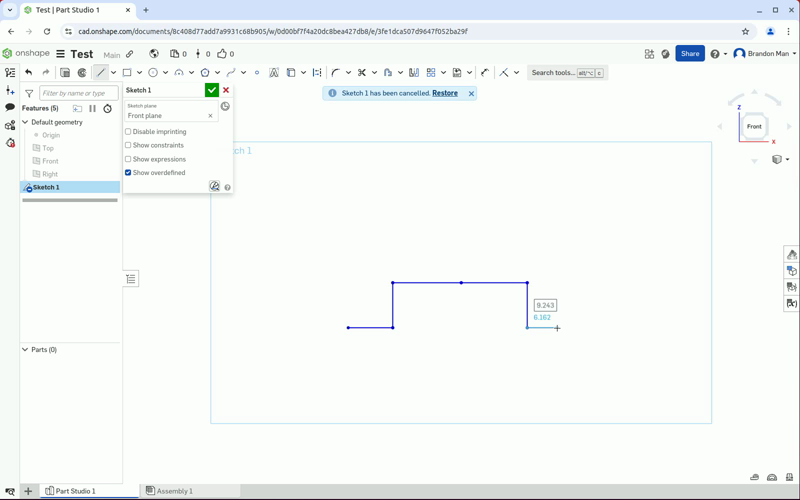
mouse_move(572, 327)
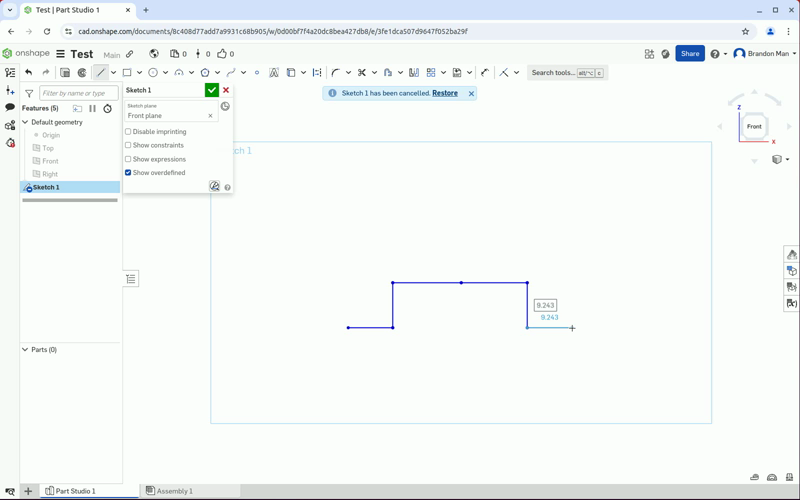
click(572, 327)
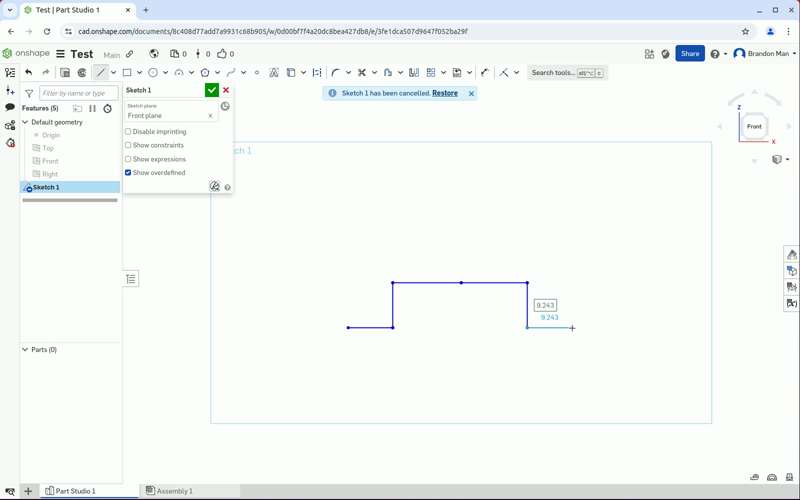
key_up(shift)
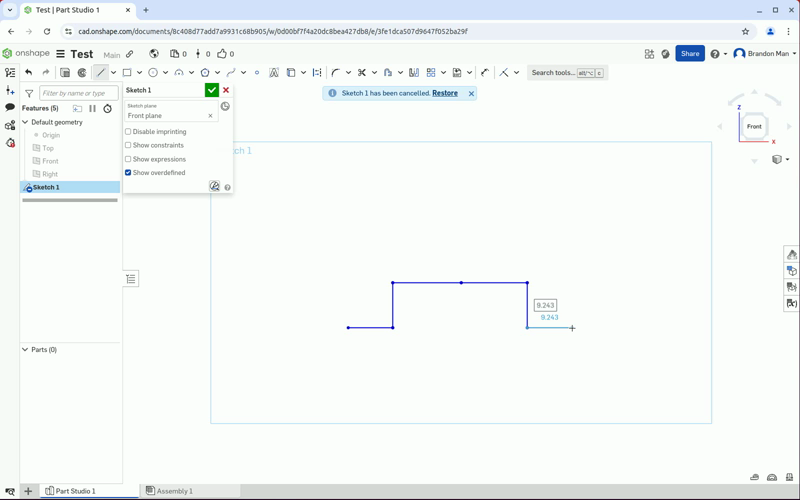
key_down(shift)
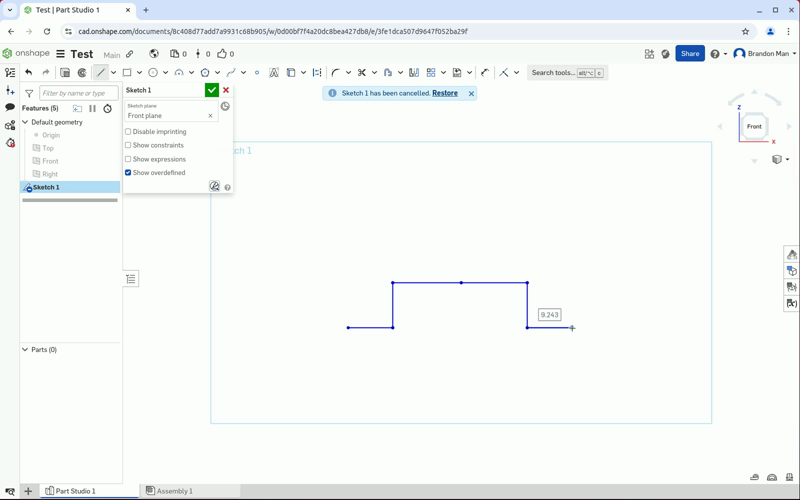
mouse_move(572, 233)
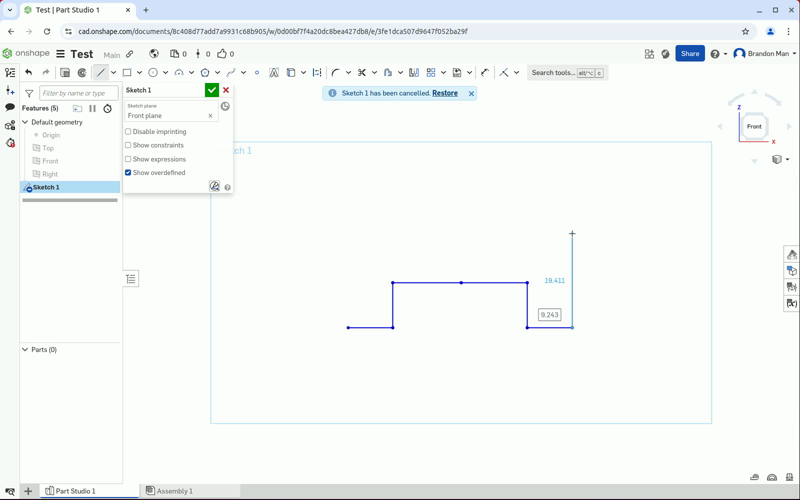
click(572, 233)
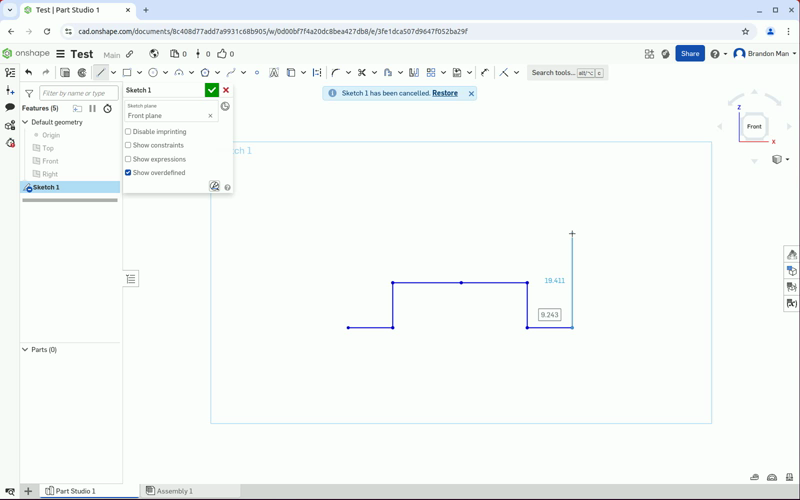
key_up(shift)
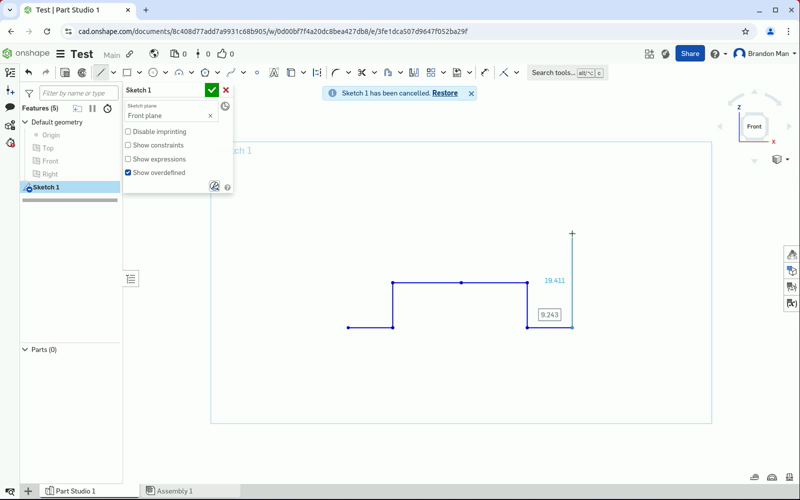
key_down(shift)
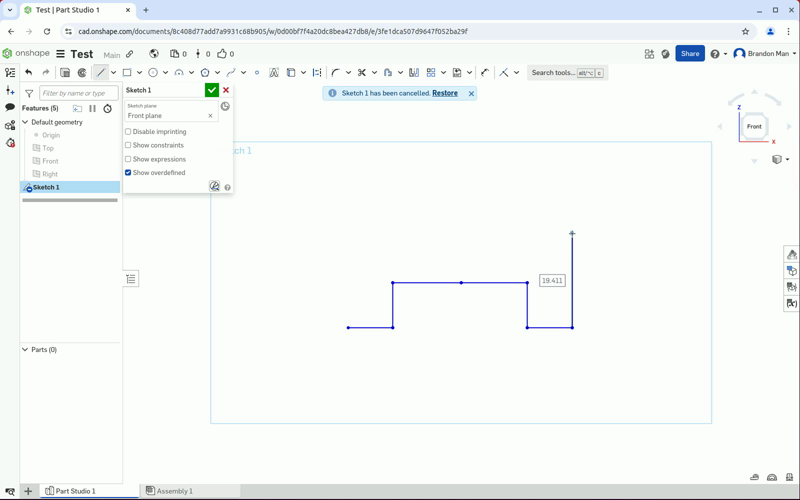
mouse_move(461, 233)
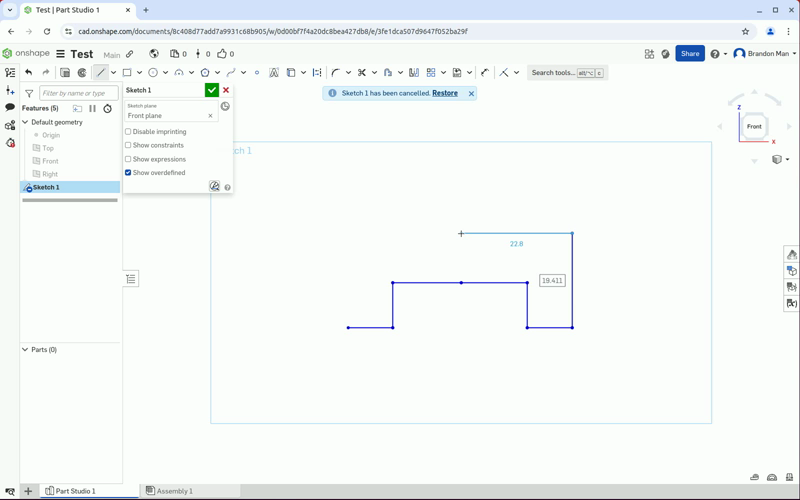
click(461, 233)
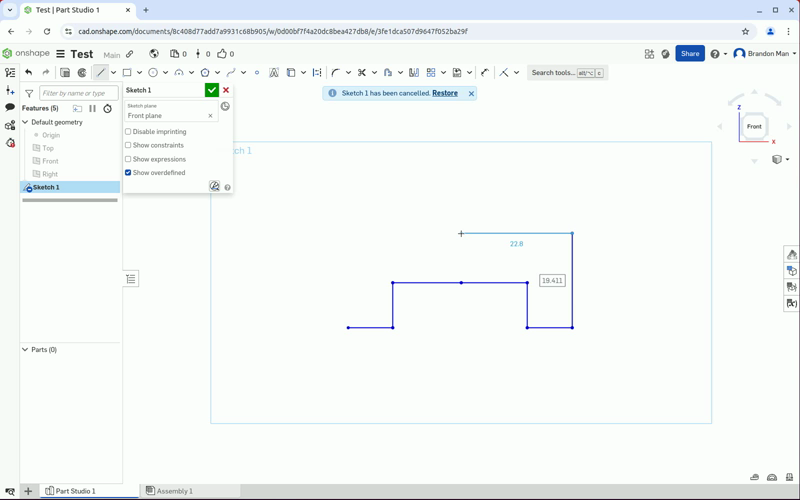
key_up(shift)
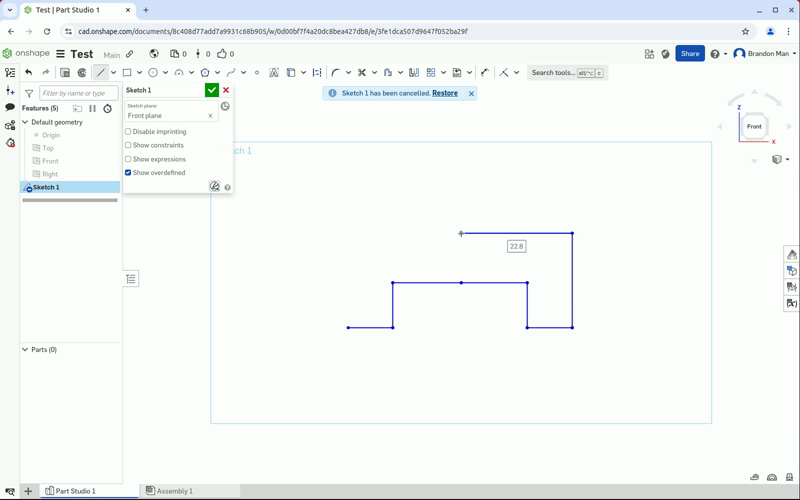
key_down(shift)
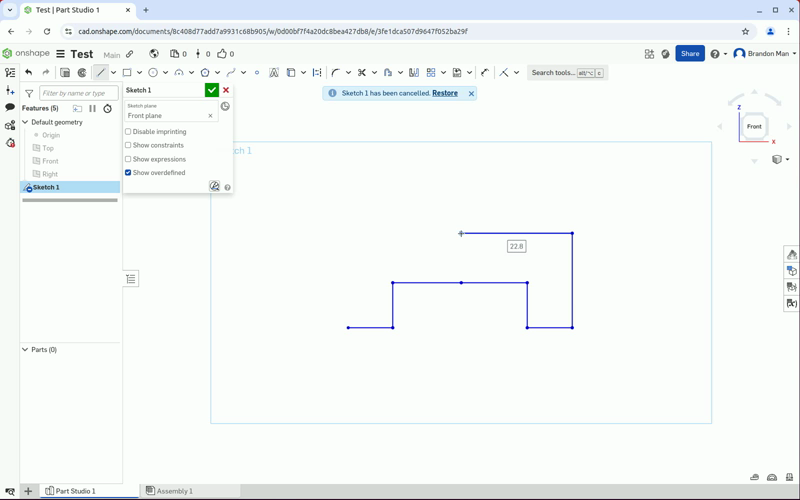
mouse_move(348, 233)
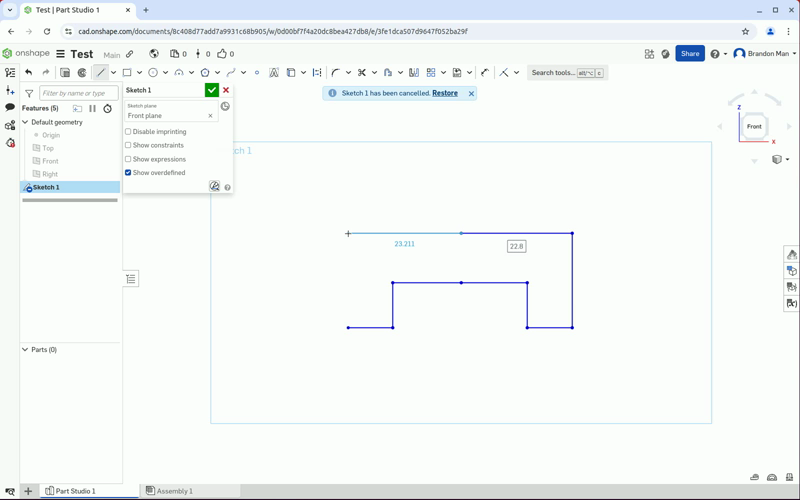
click(348, 233)
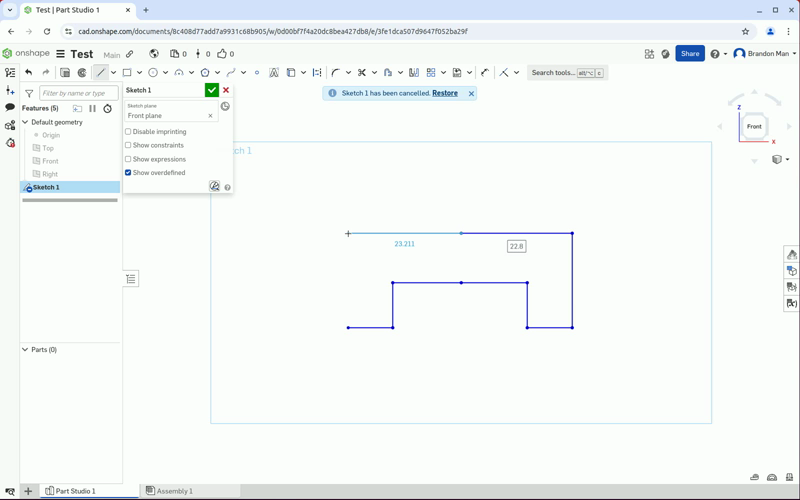
key_up(shift)
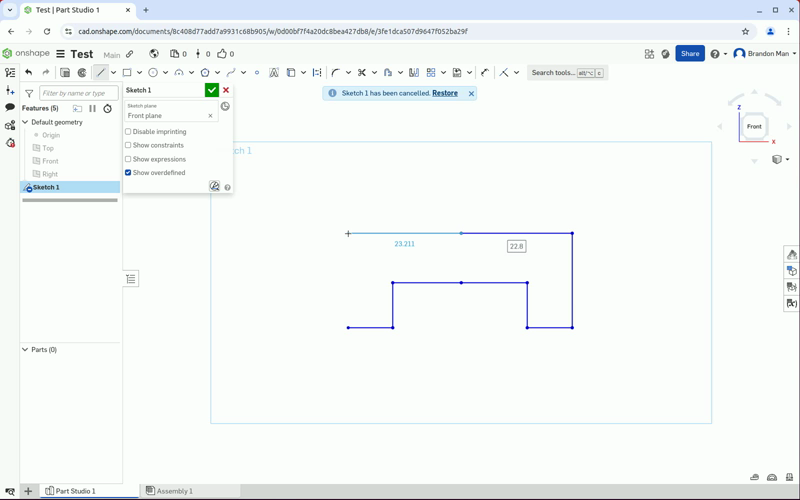
key_down(shift)
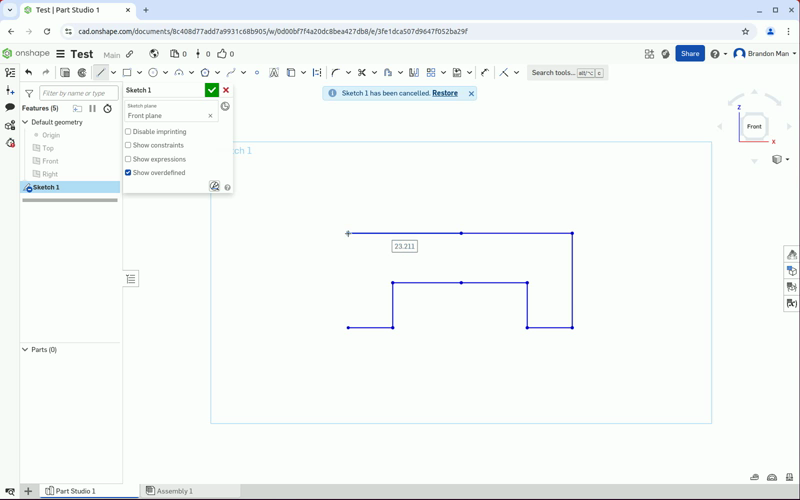
mouse_move(348, 327)
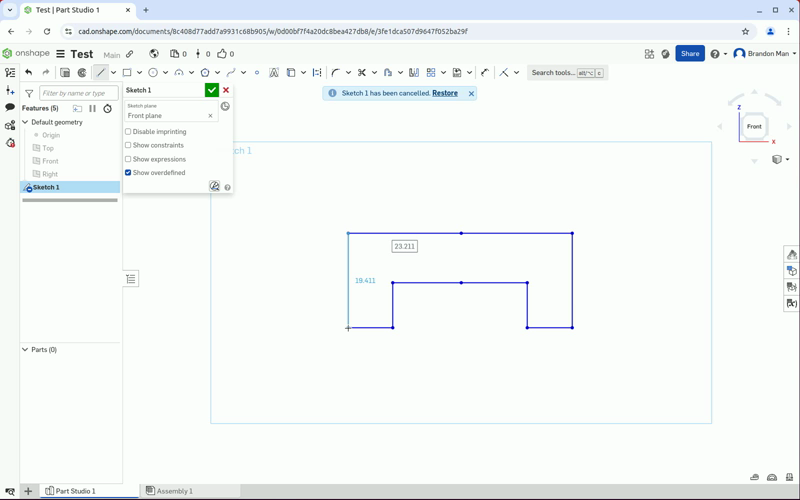
key_up(shift)
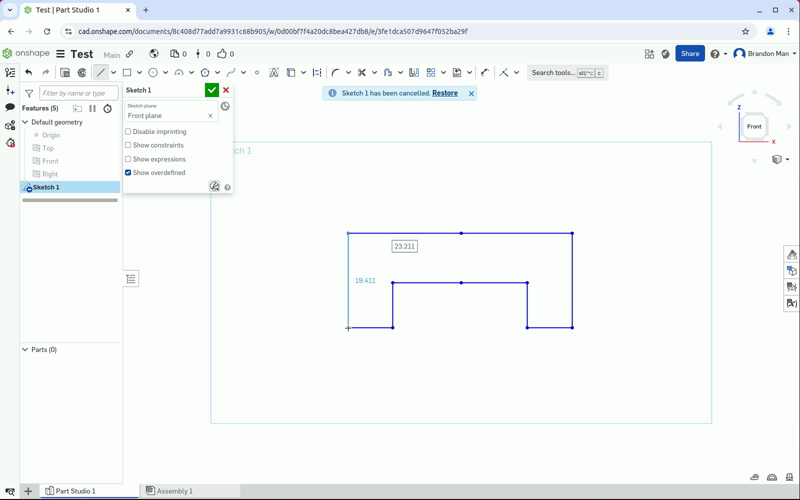
click(348, 327)
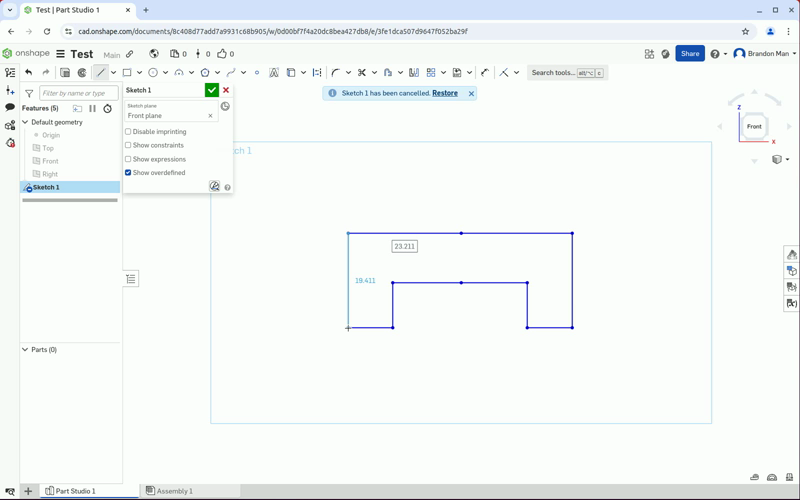
key(esc)
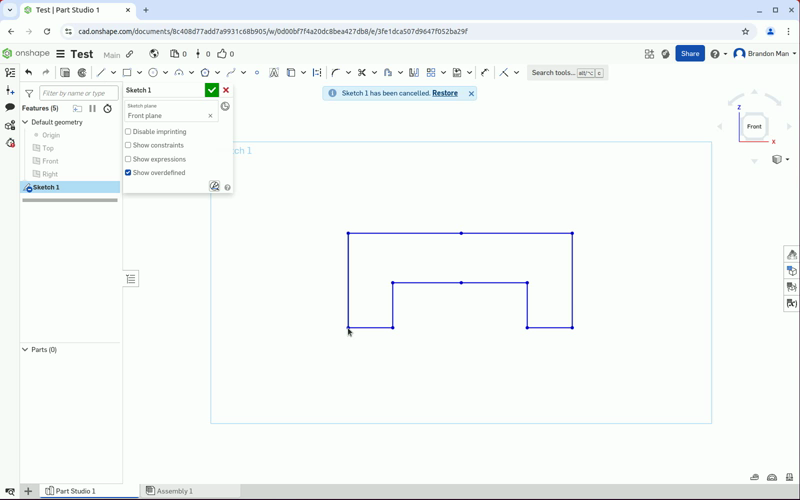
mouse_move(541, 305)
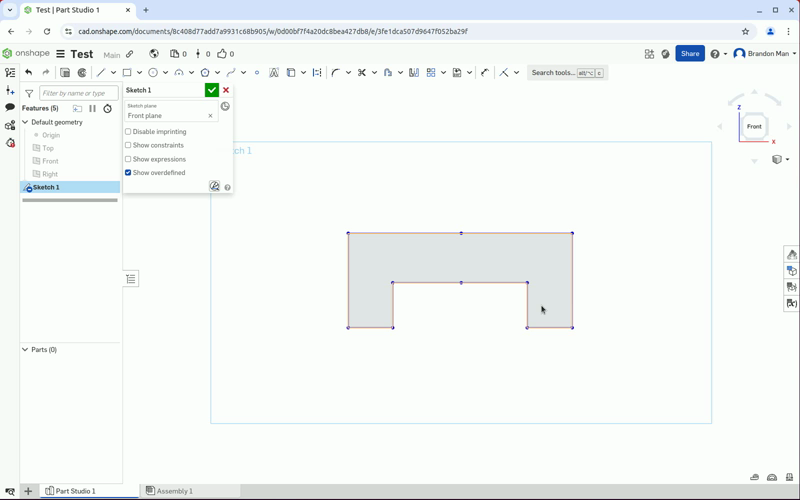
click(541, 305)
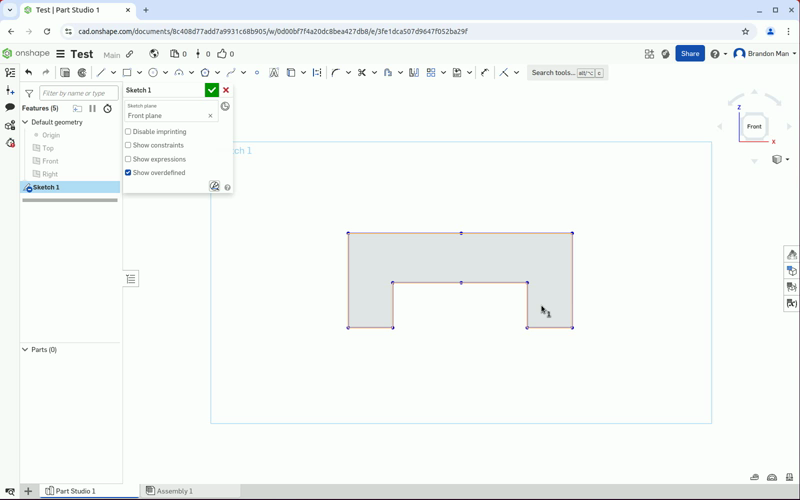
mouse_move(73, 352)
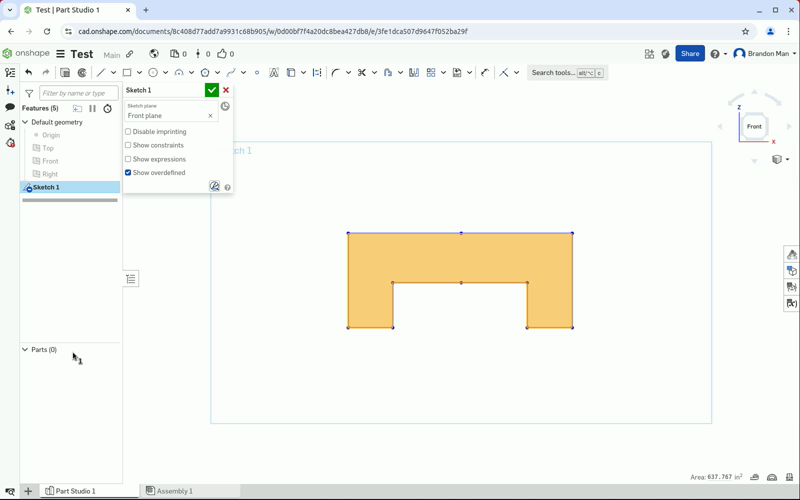
key(shift+y)
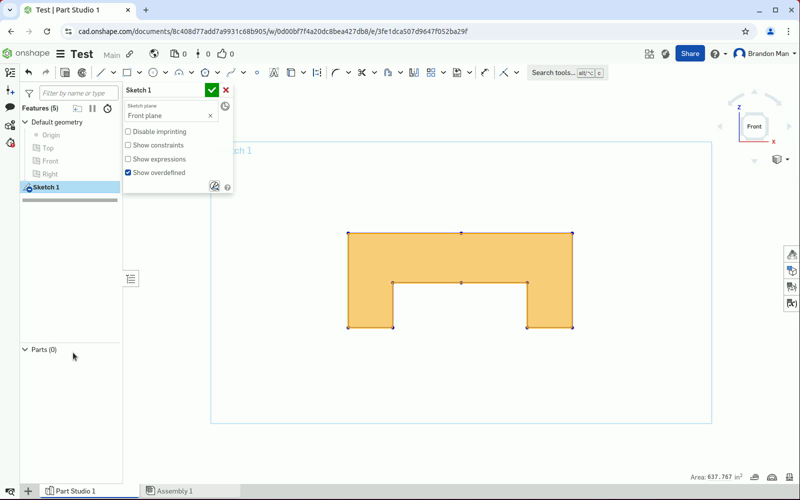
key(shift+e)
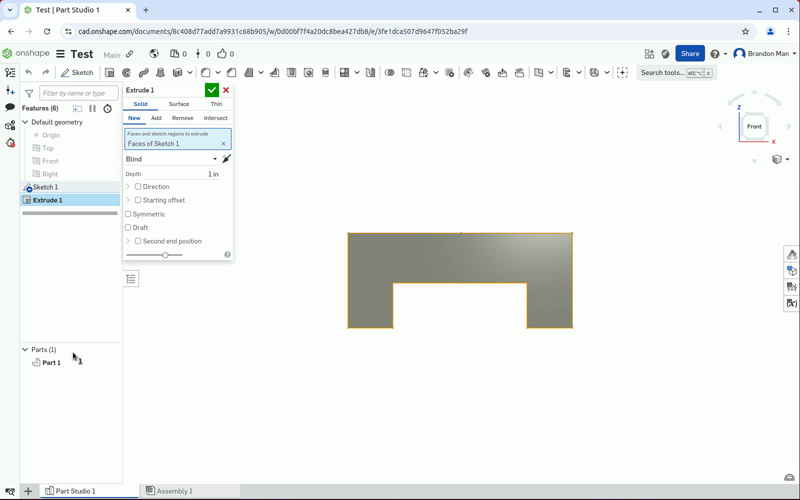
mouse_move(143, 106)
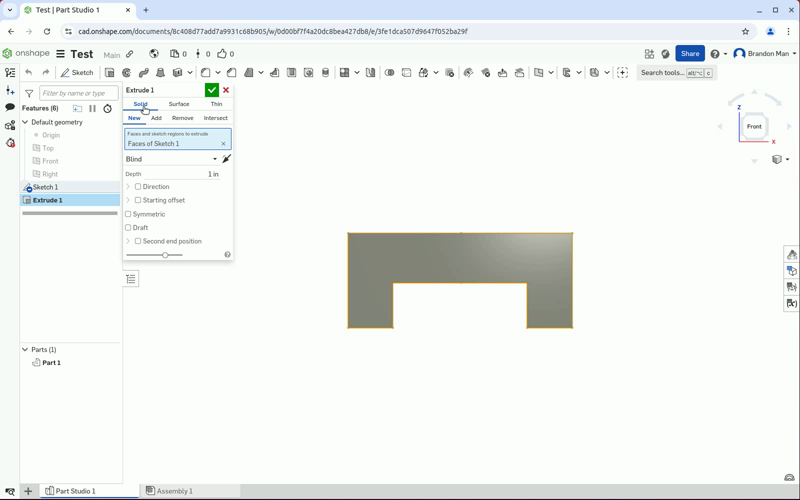
click(143, 106)
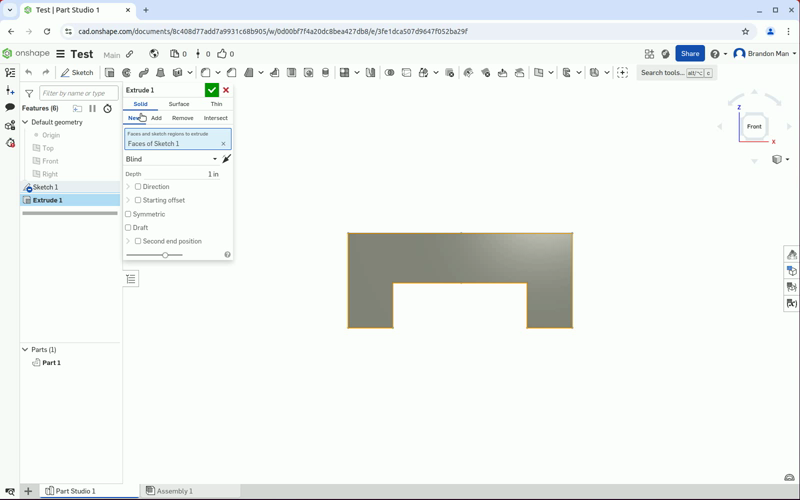
mouse_move(137, 120)
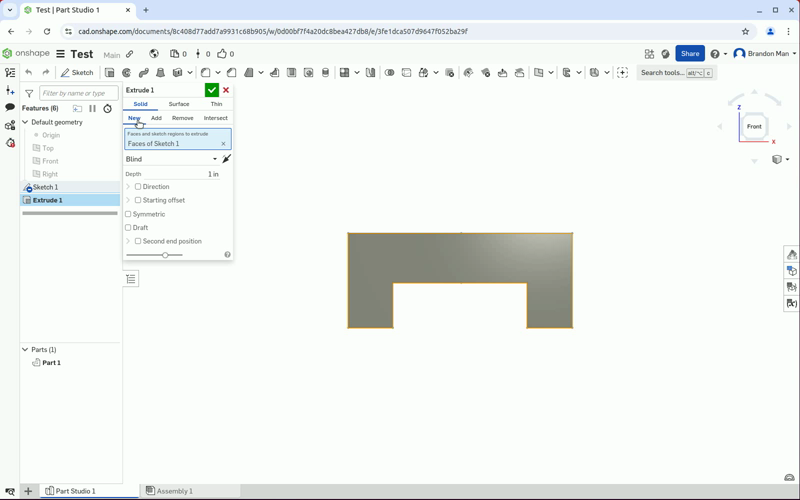
click(137, 120)
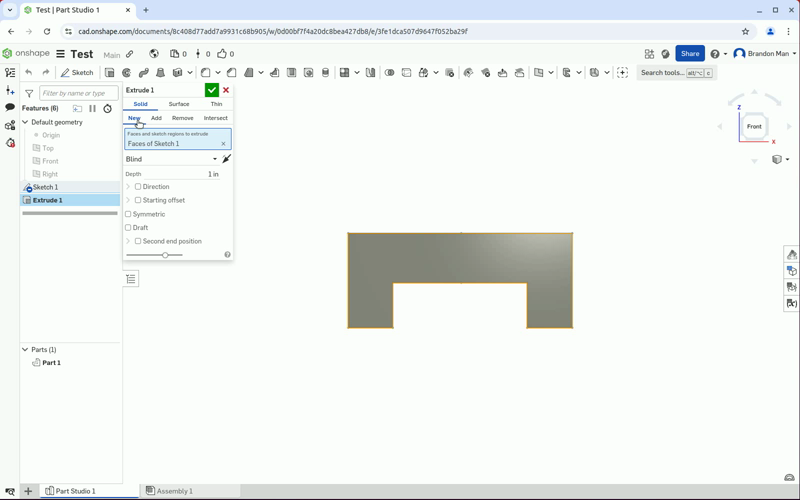
key(tab, 4)
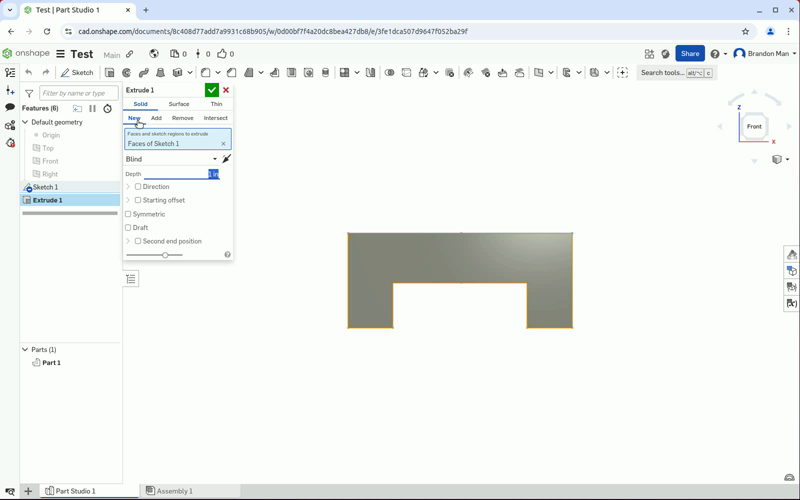
text(11.073)
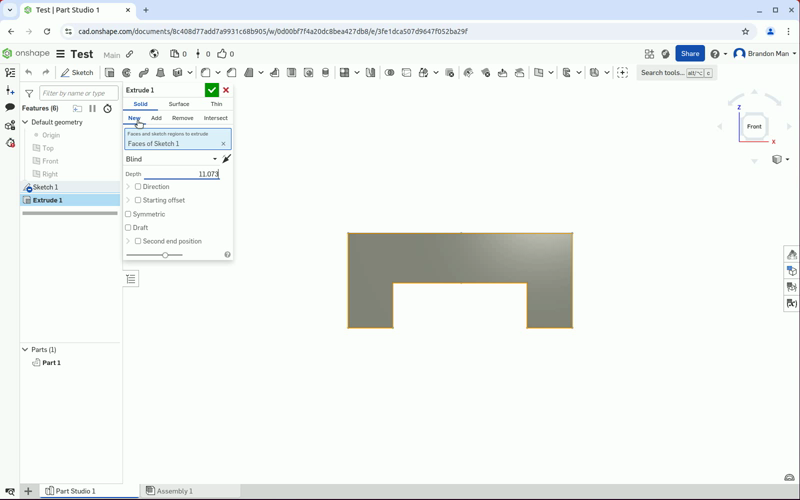
key(enter)
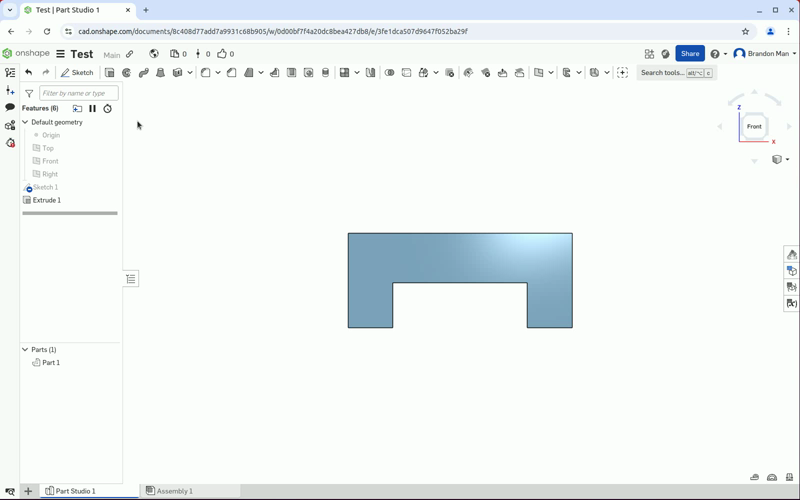
key(shift+h)
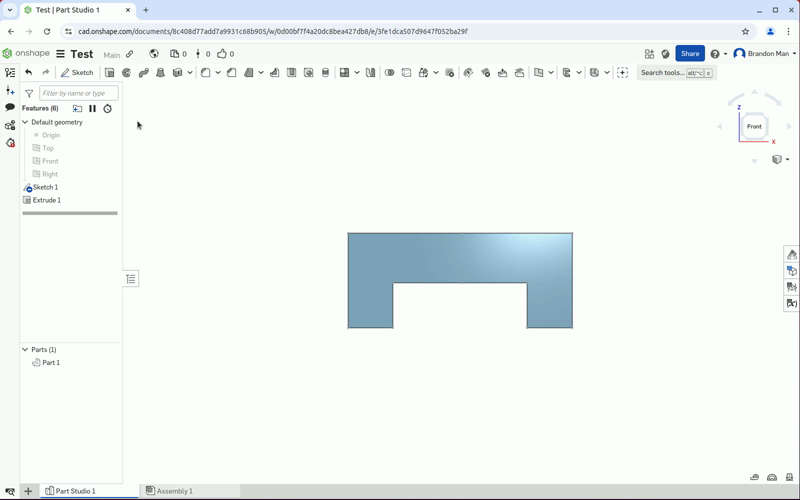
key(shift+h)
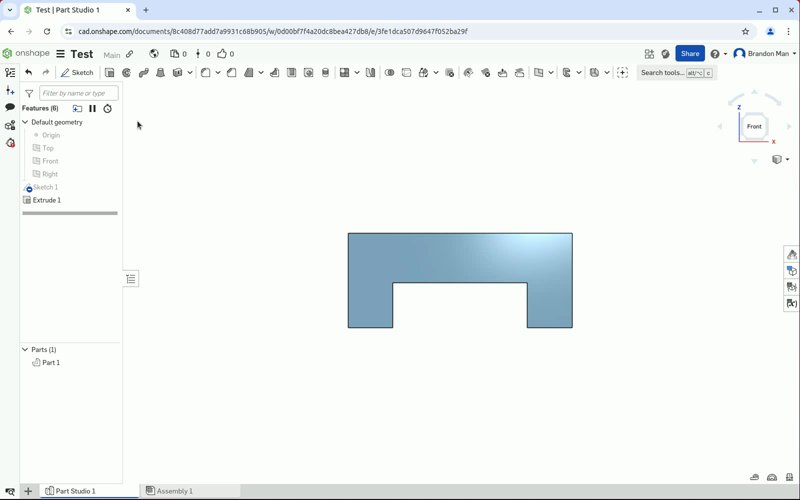
mouse_move(73, 189)
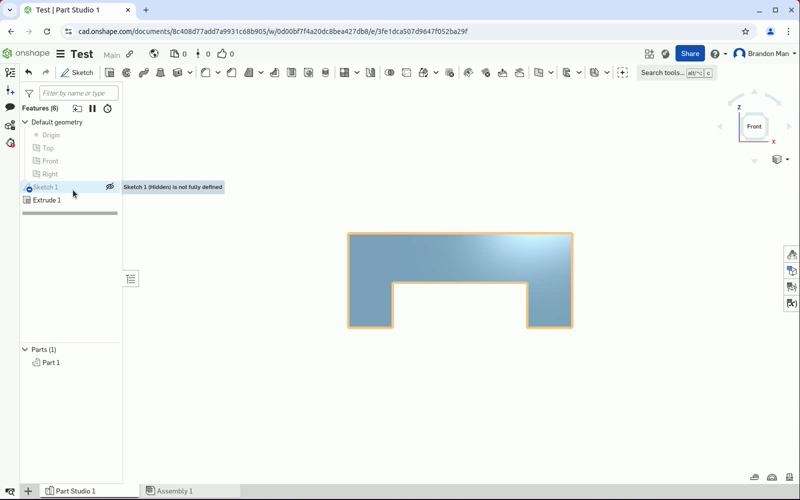
click(73, 189)
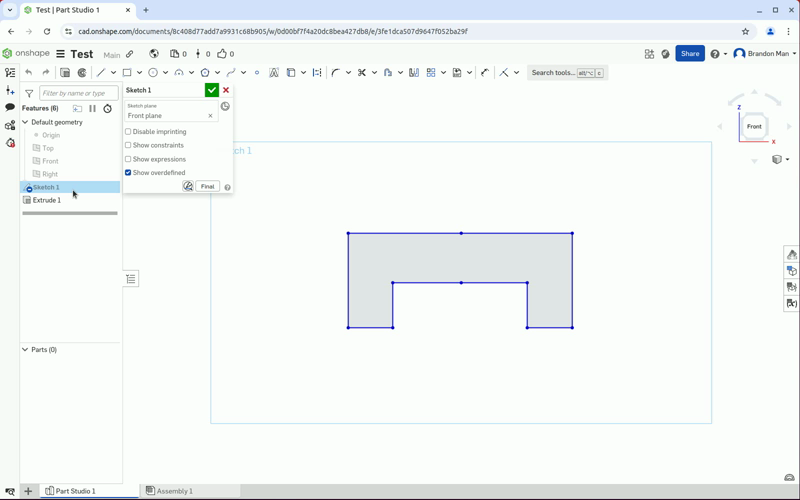
mouse_move(229, 92)
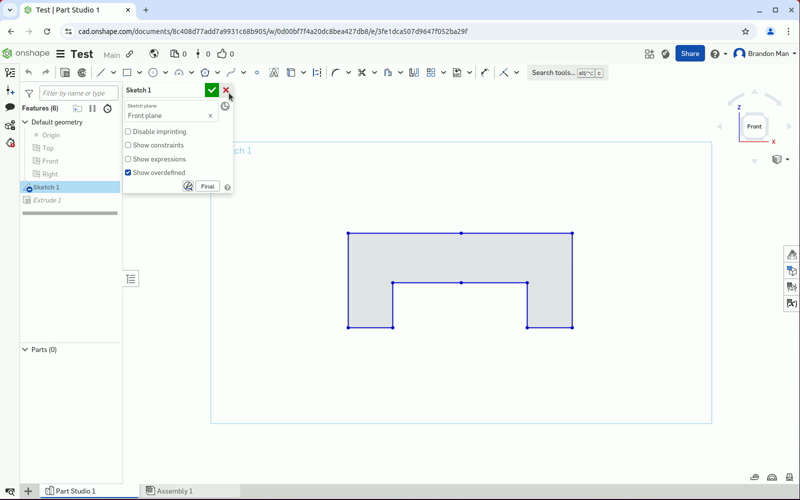
click(229, 92)
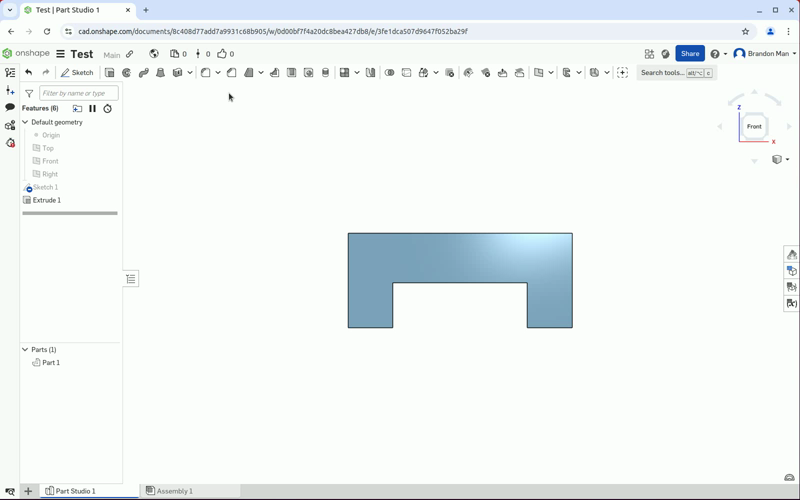
mouse_move(73, 352)
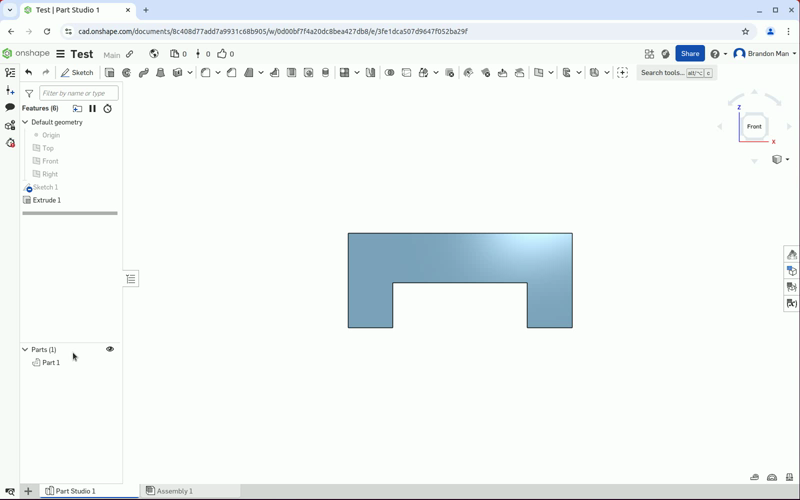
key(y)
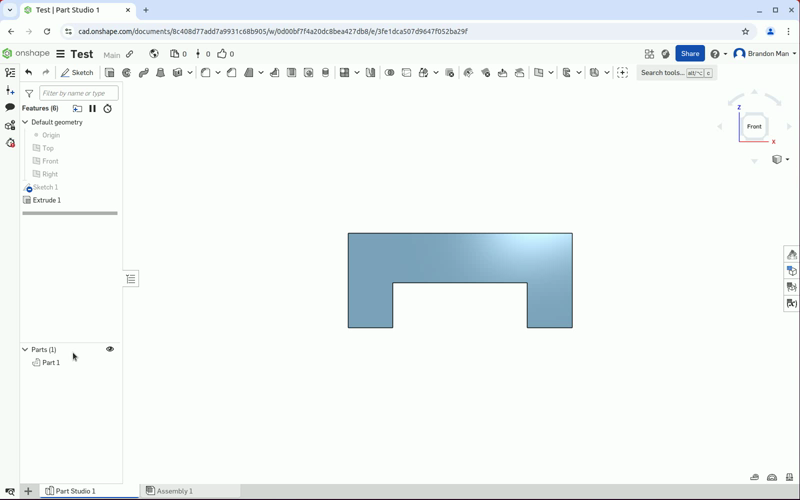
key(shift+p)
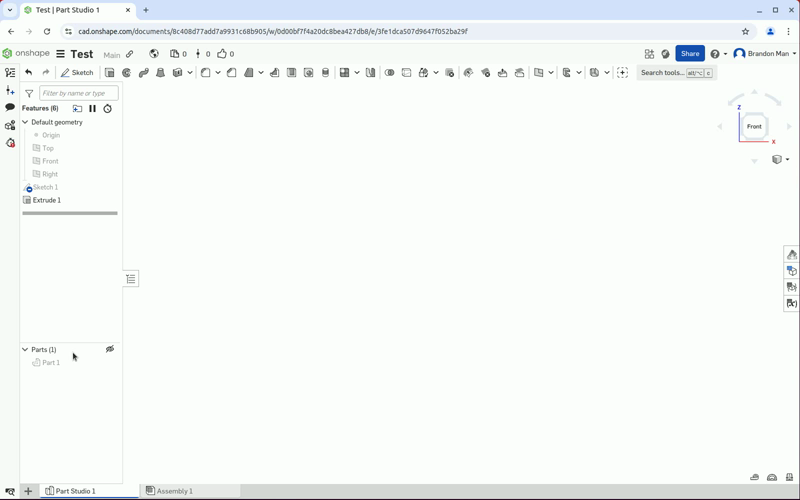
key(space)
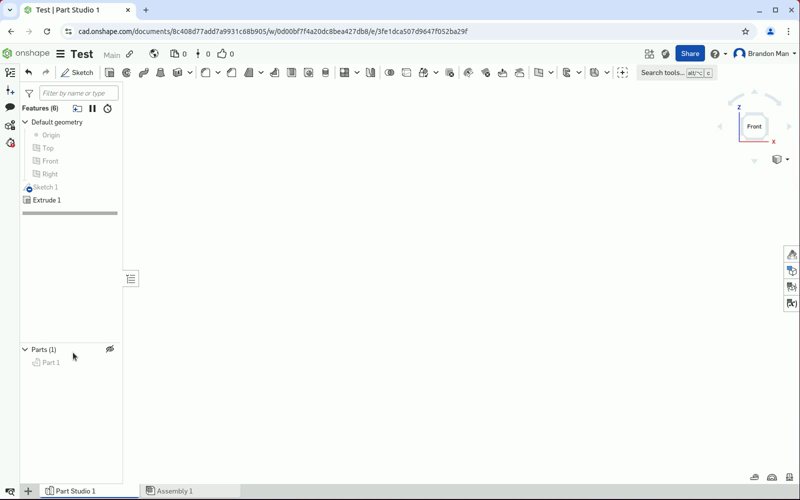
key_down(shift)
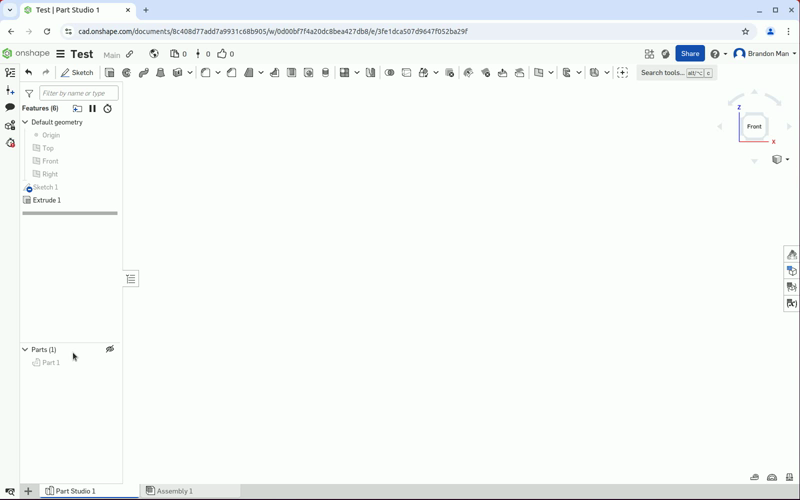
key(left)
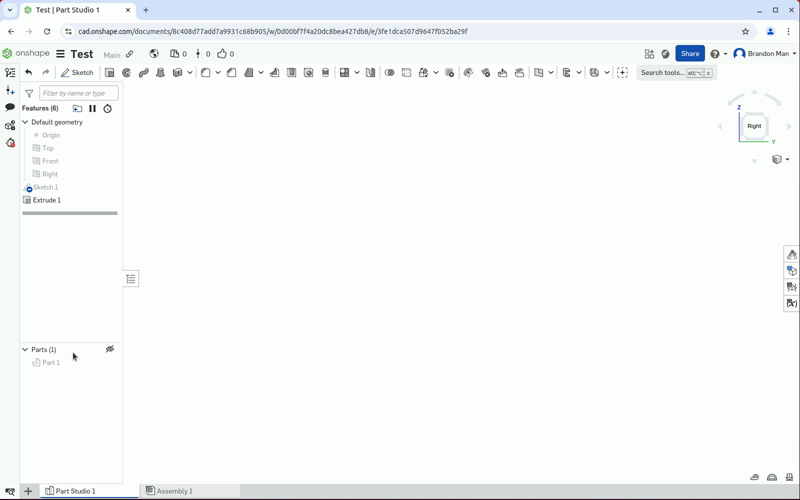
key_up(shift)
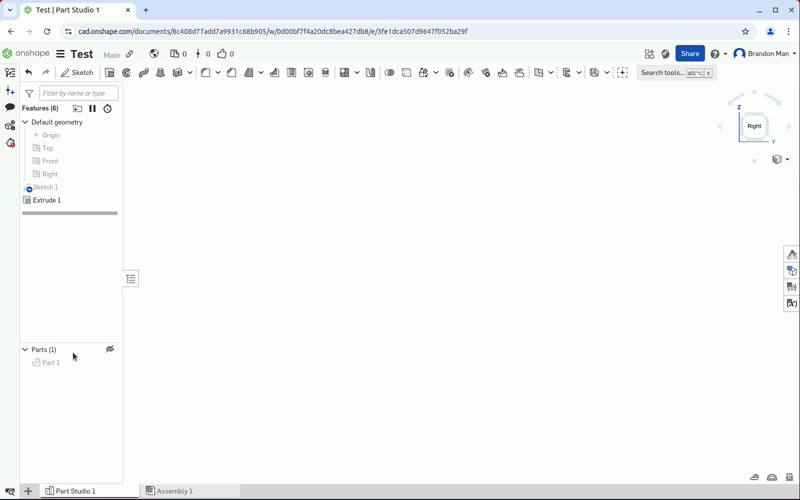
mouse_move(73, 352)
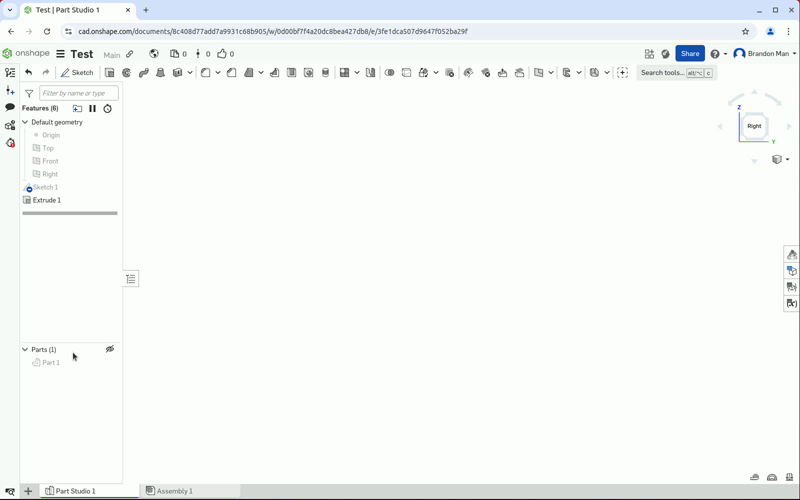
key(shift+y)
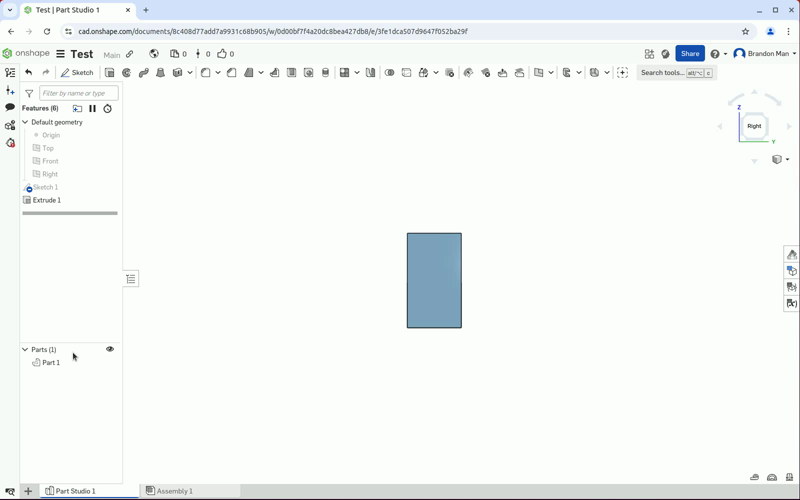
mouse_move(541, 75)
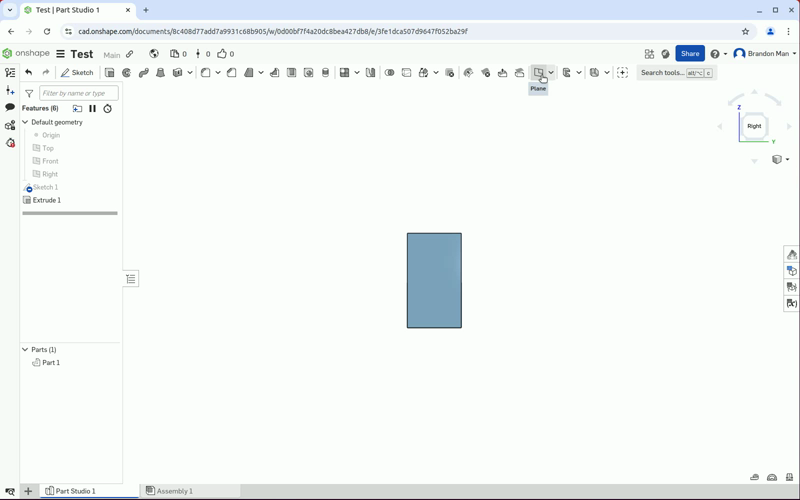
click(541, 75)
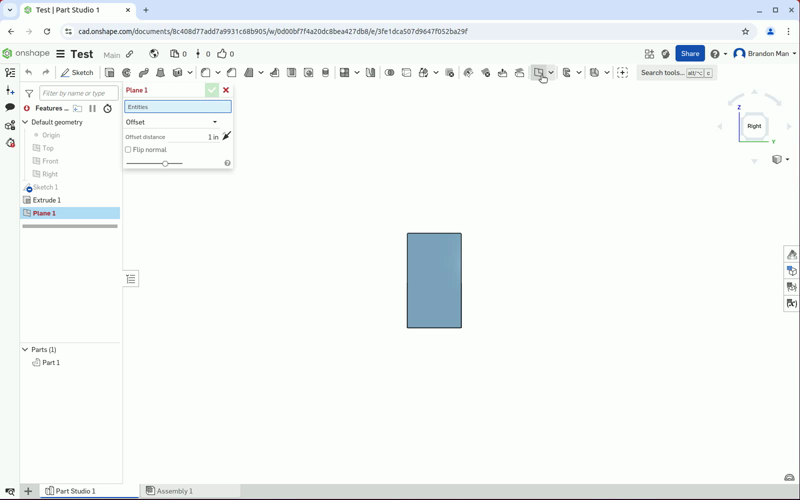
mouse_move(73, 176)
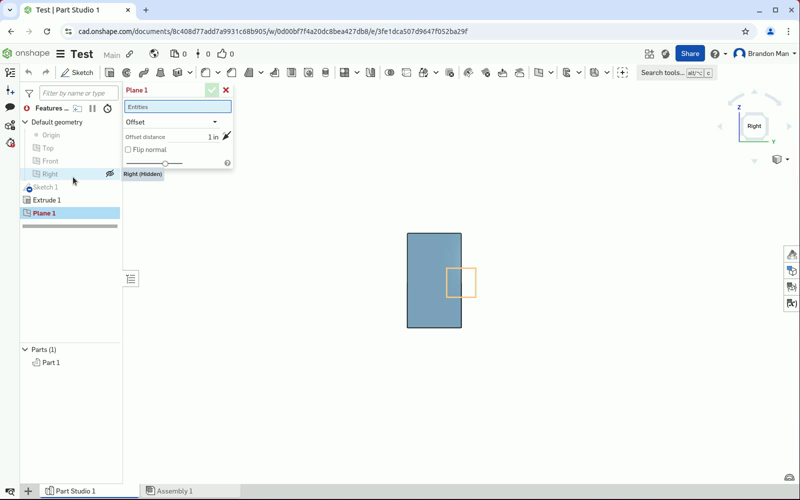
click(73, 176)
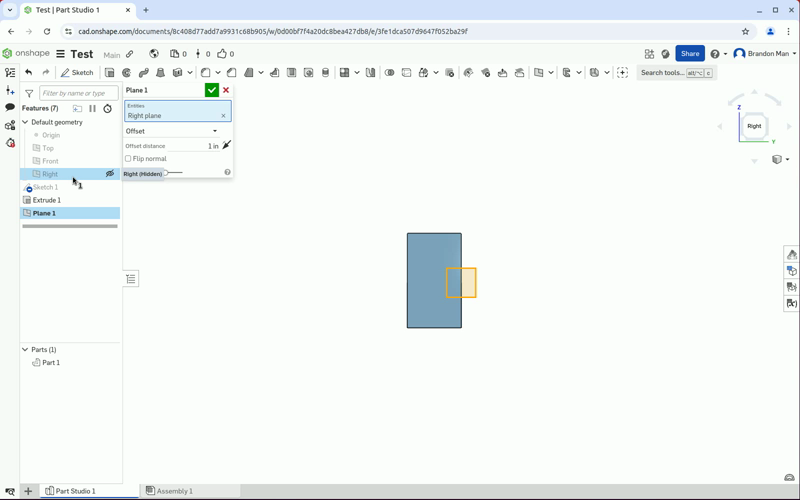
key(tab, 2)
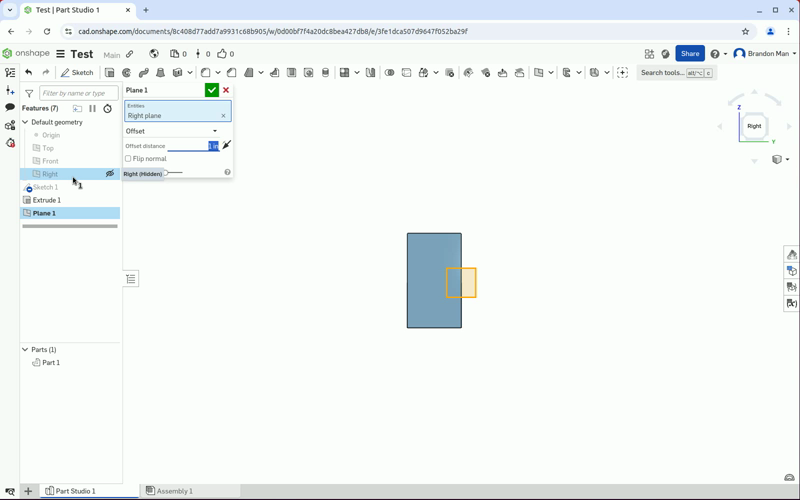
text(23.108)
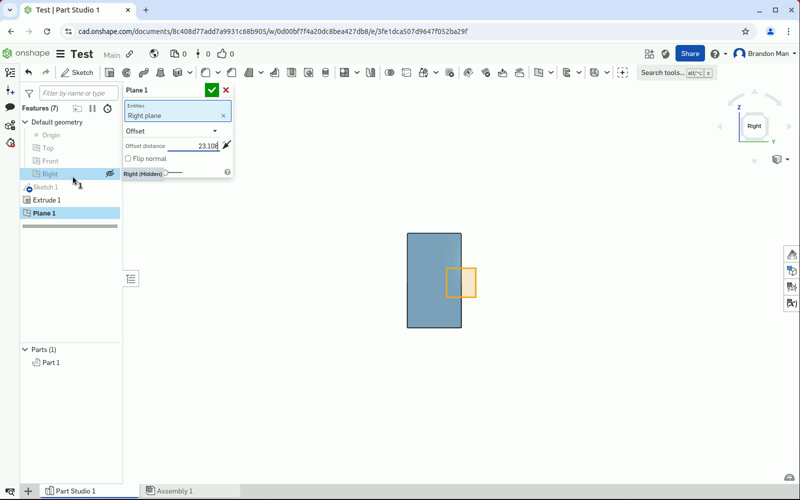
key(enter, 2)
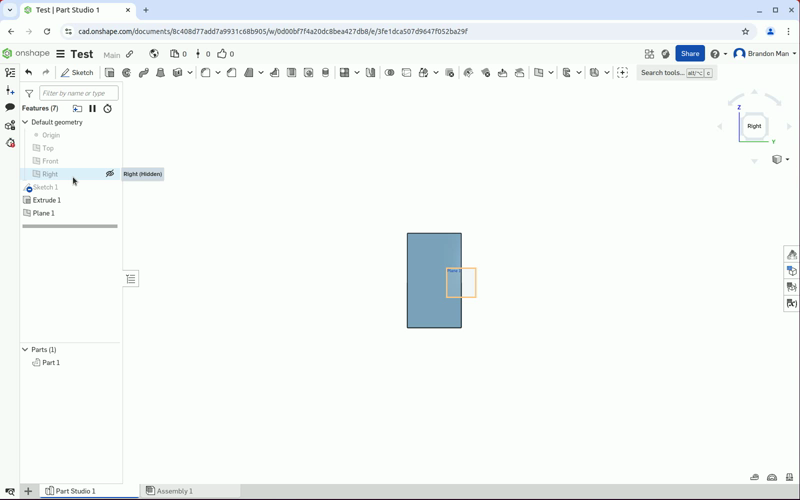
key(shift+s)
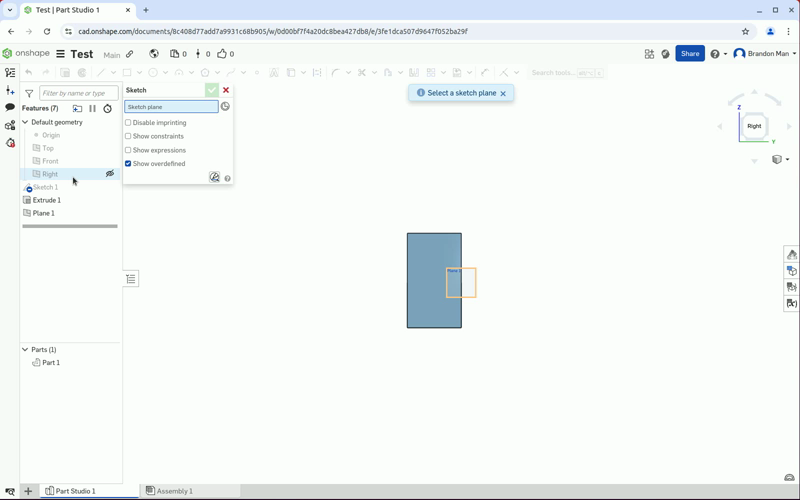
mouse_move(73, 215)
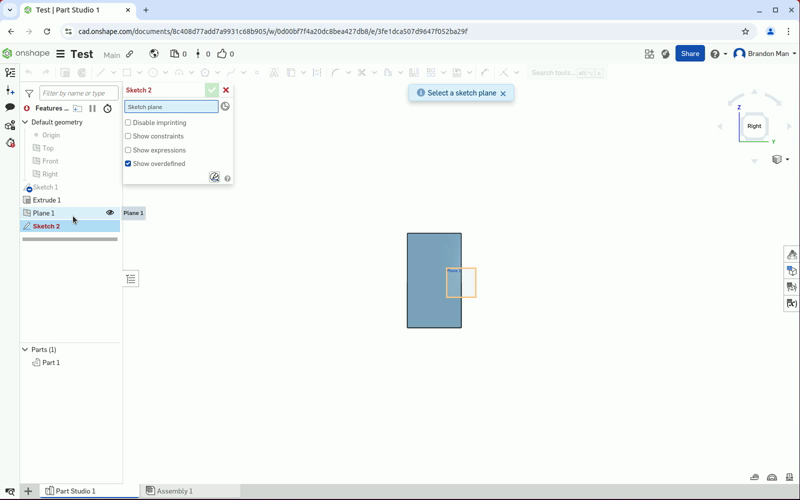
click(73, 215)
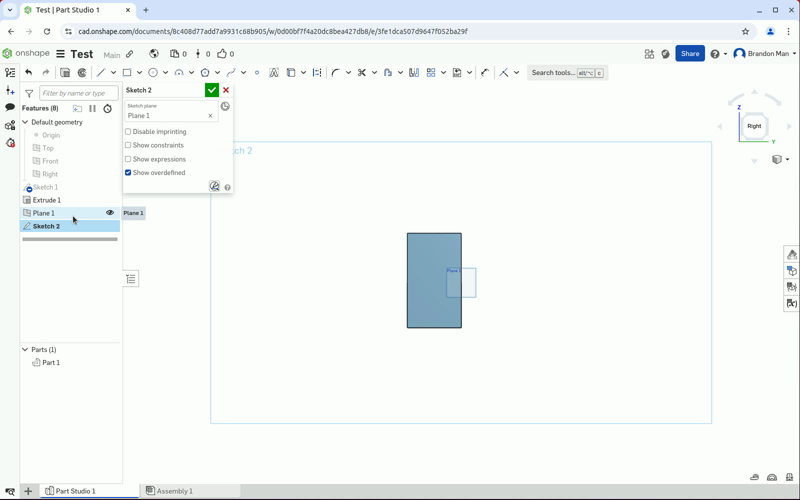
mouse_move(73, 352)
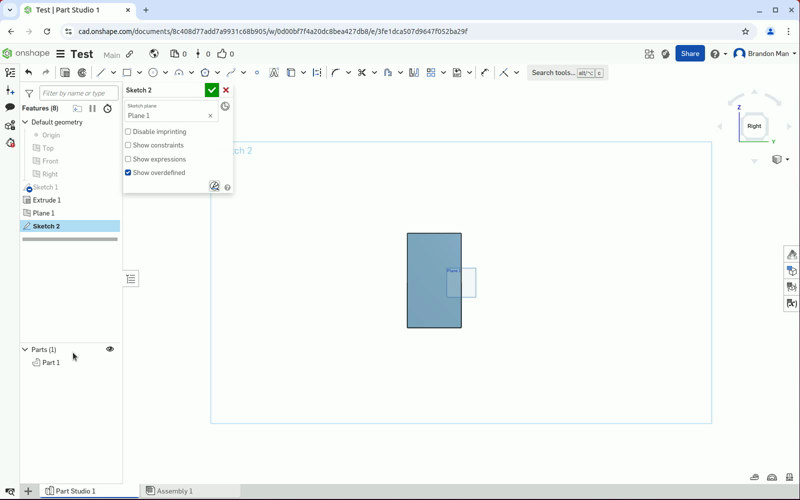
key(y)
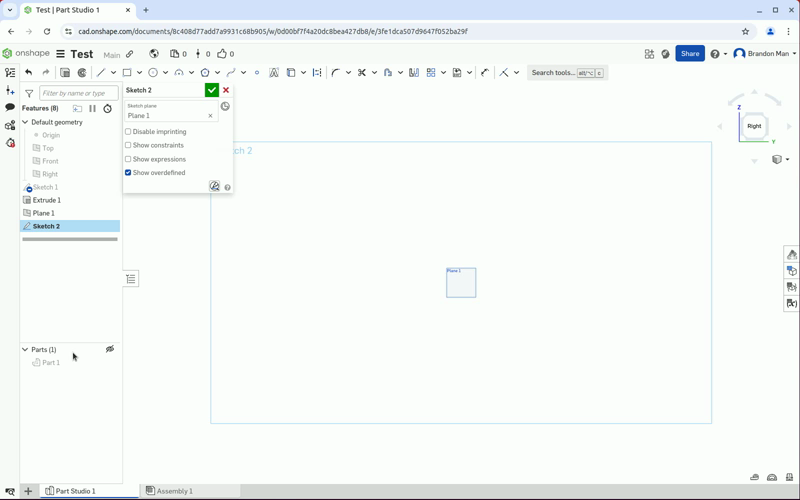
key(c)
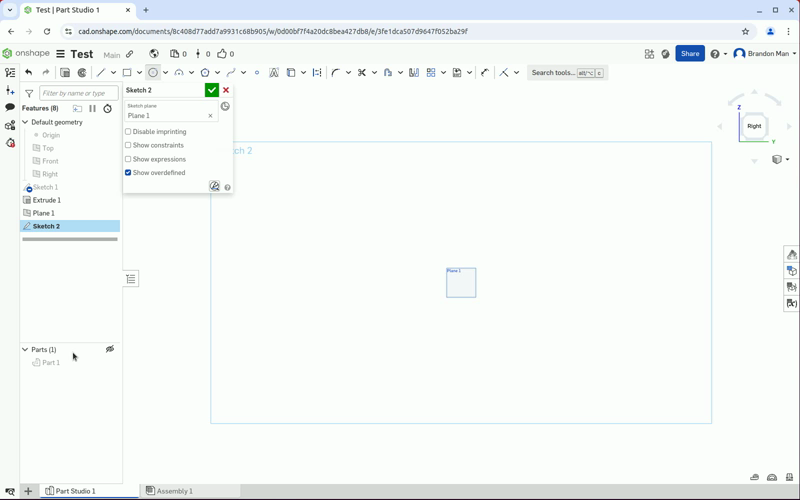
key_down(shift)
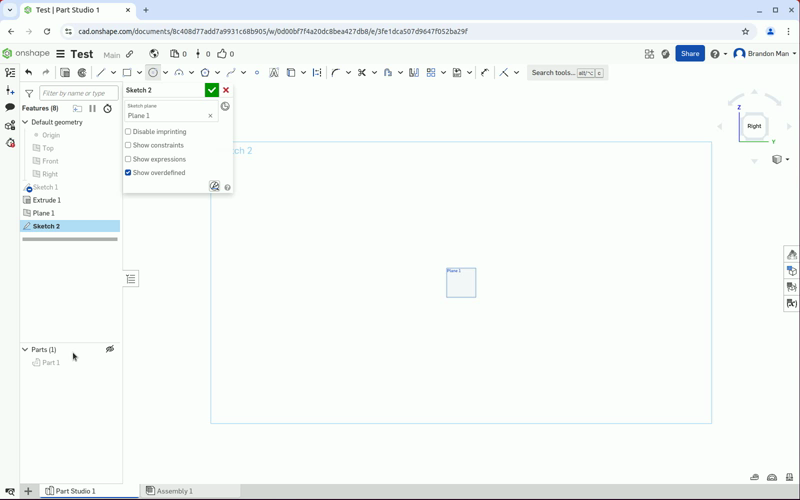
mouse_move(434, 260)
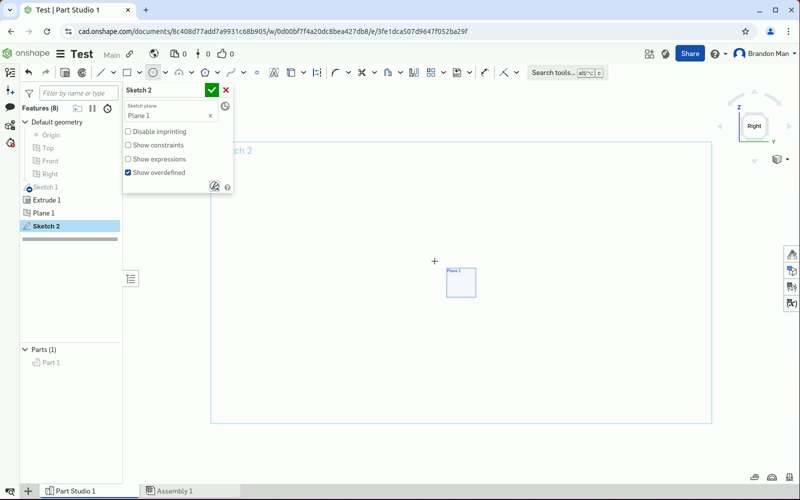
click(434, 260)
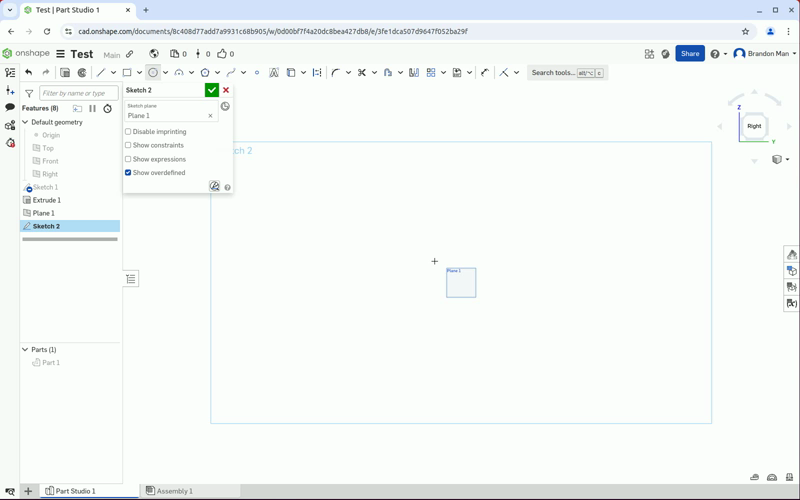
key_up(shift)
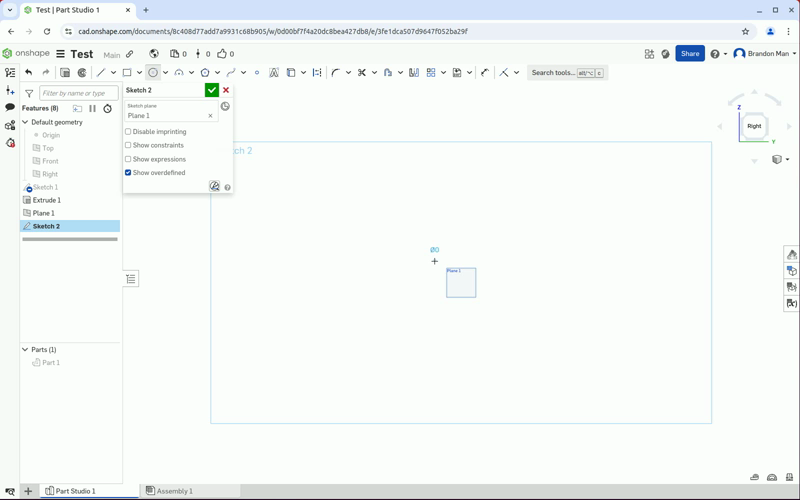
mouse_move(453, 260)
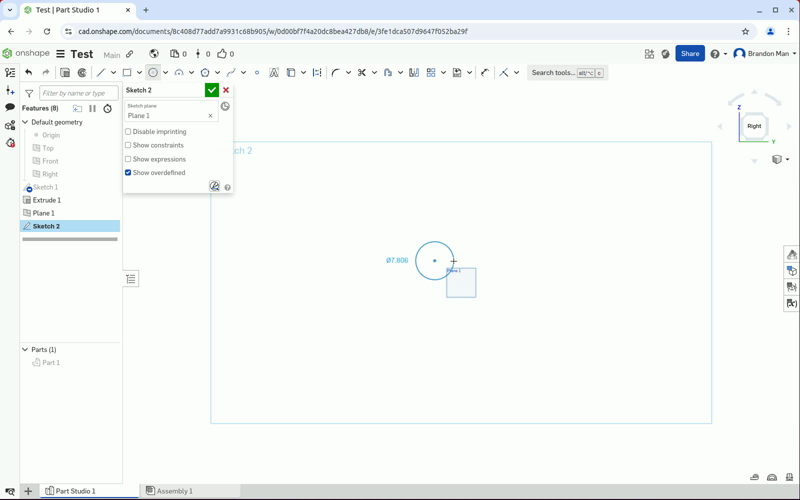
click(453, 260)
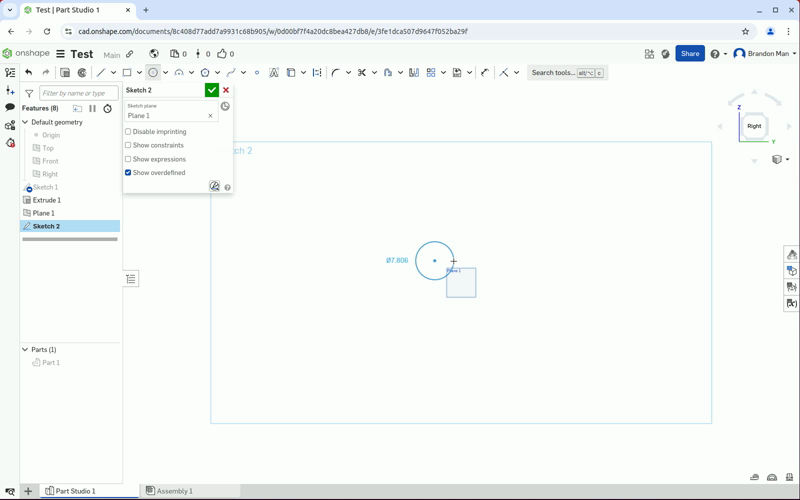
key(esc)
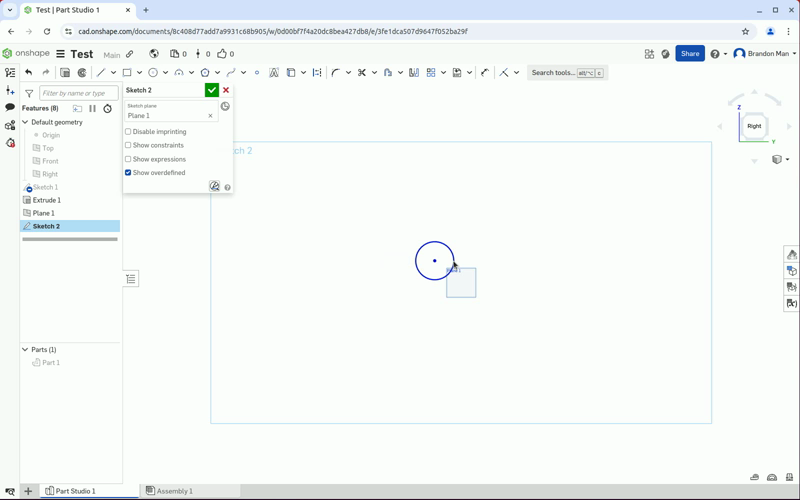
mouse_move(448, 272)
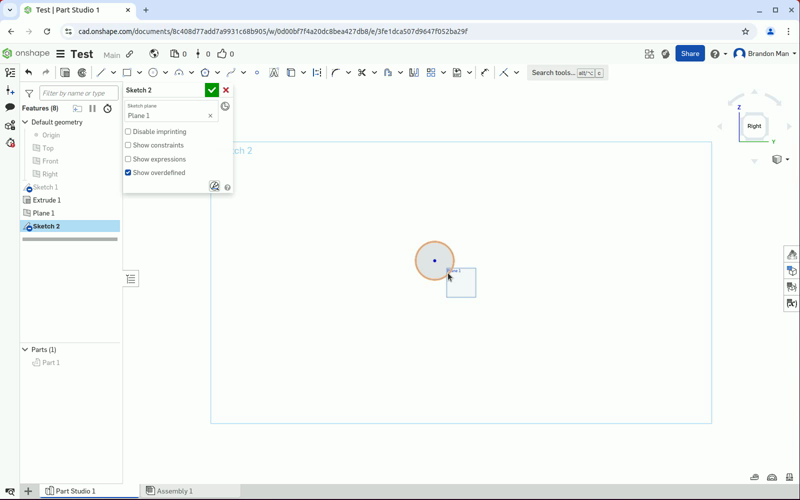
scroll(6)
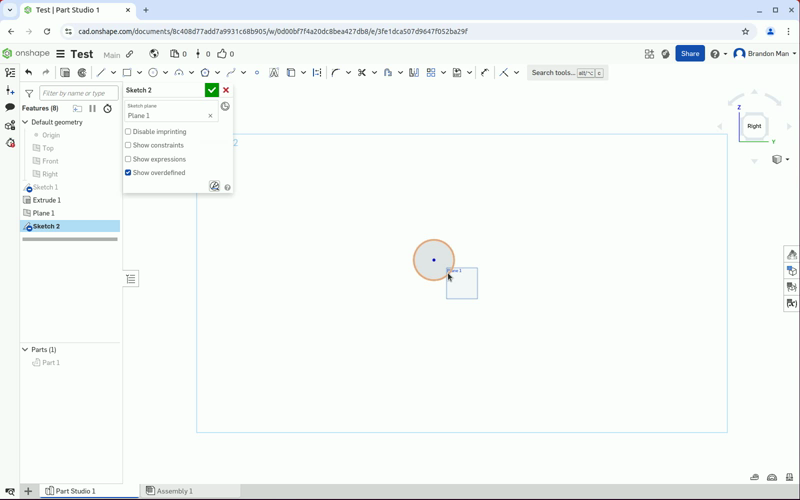
scroll(6)
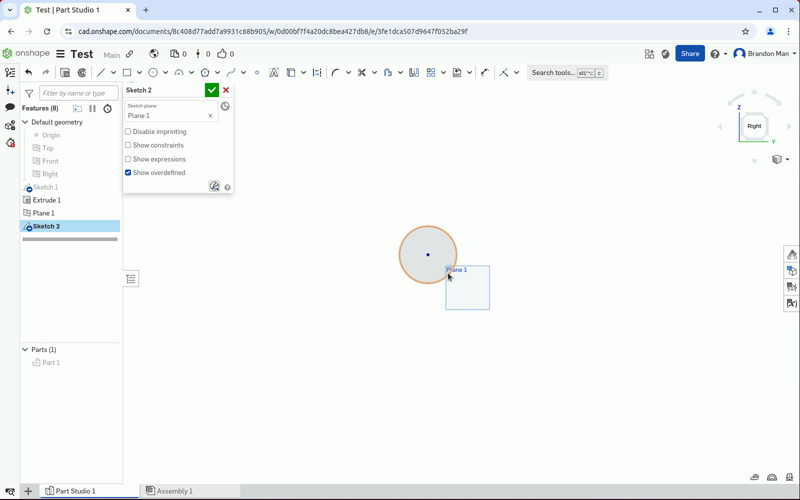
scroll(6)
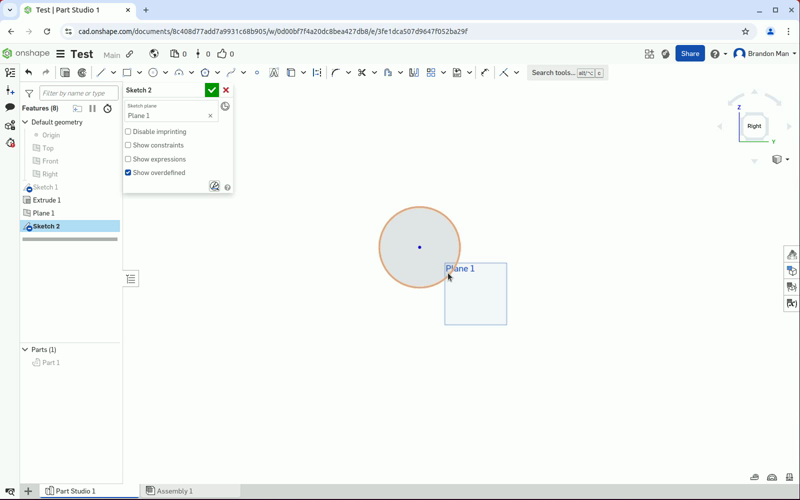
scroll(6)
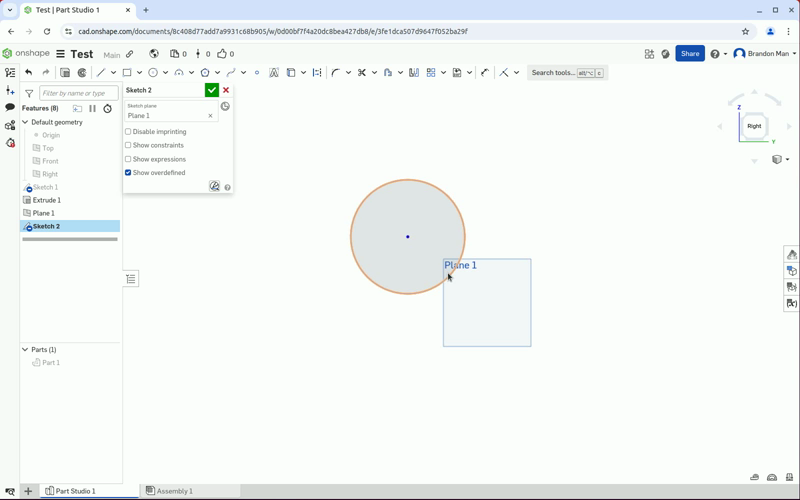
scroll(6)
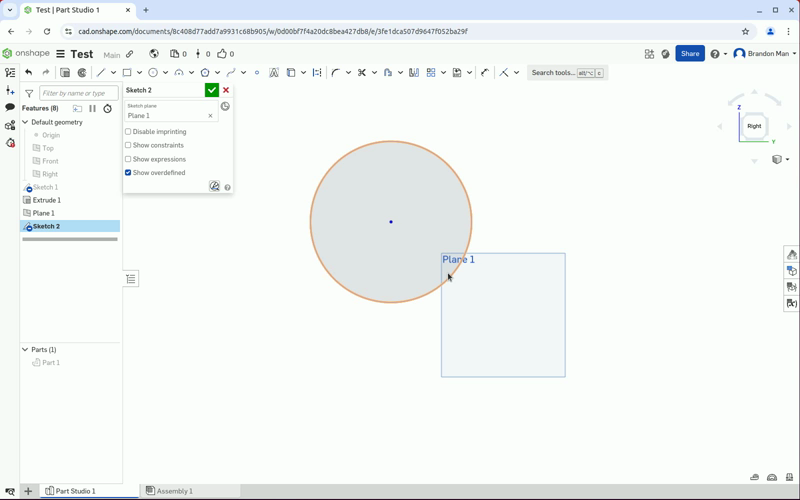
scroll(6)
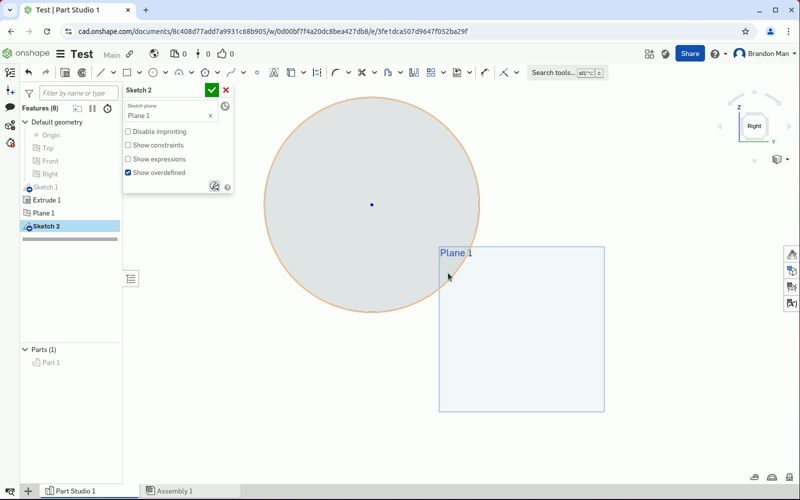
scroll(6)
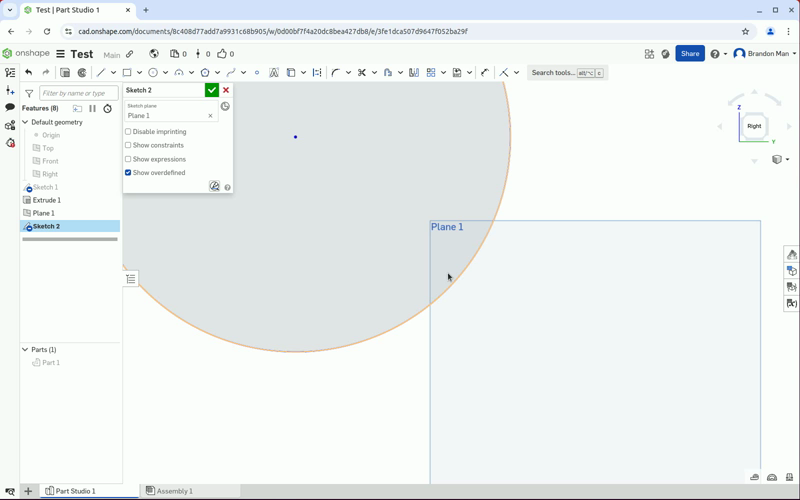
click(448, 272)
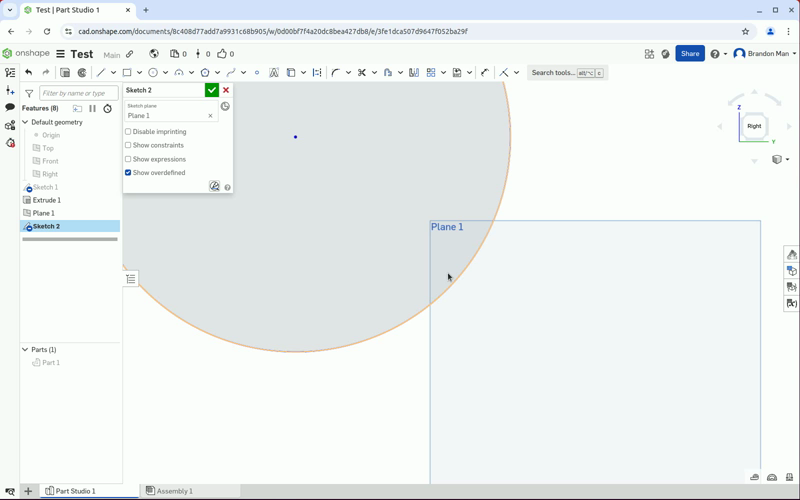
scroll(-6)
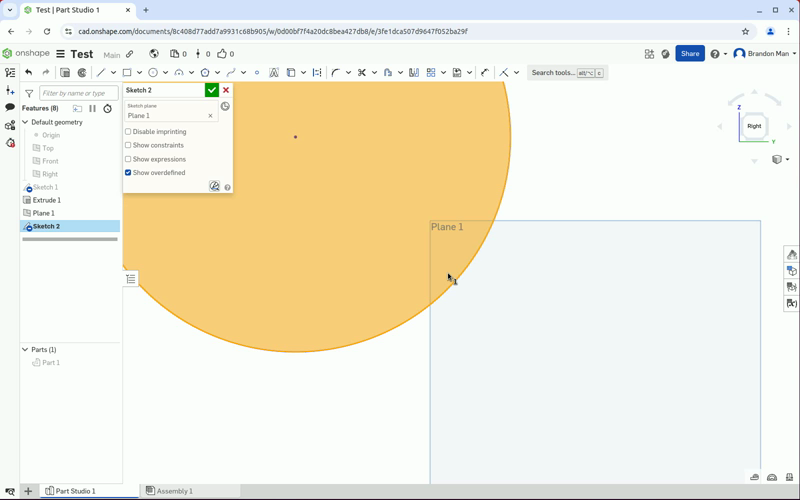
scroll(-6)
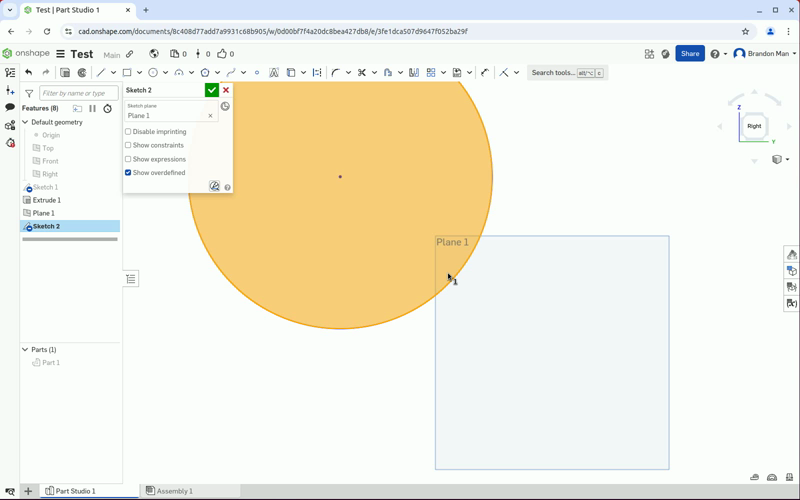
scroll(-6)
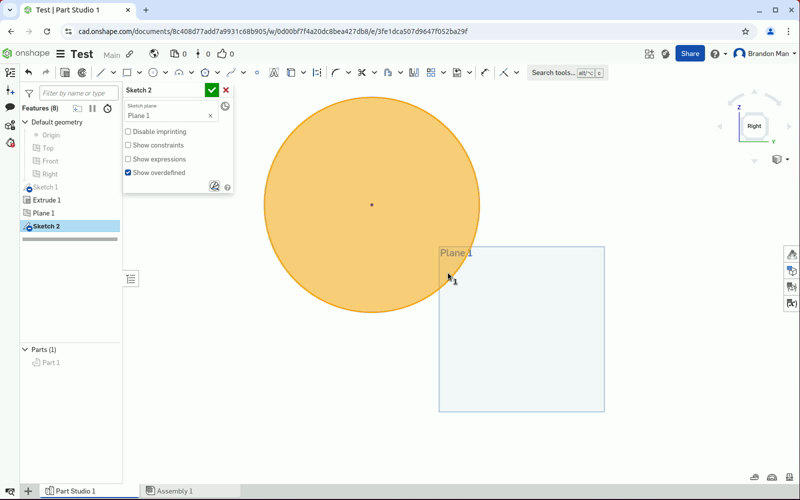
scroll(-6)
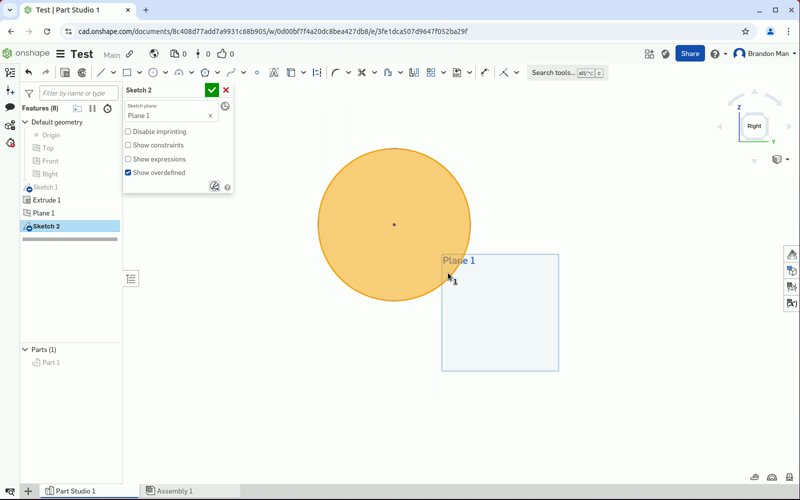
scroll(-6)
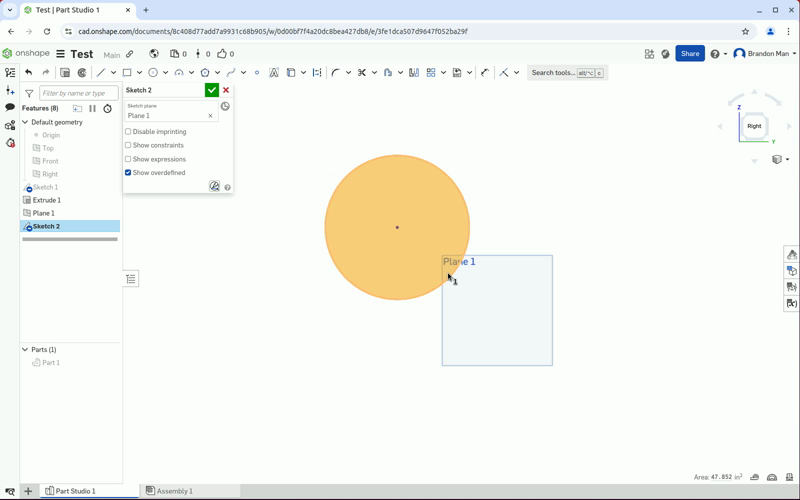
scroll(-6)
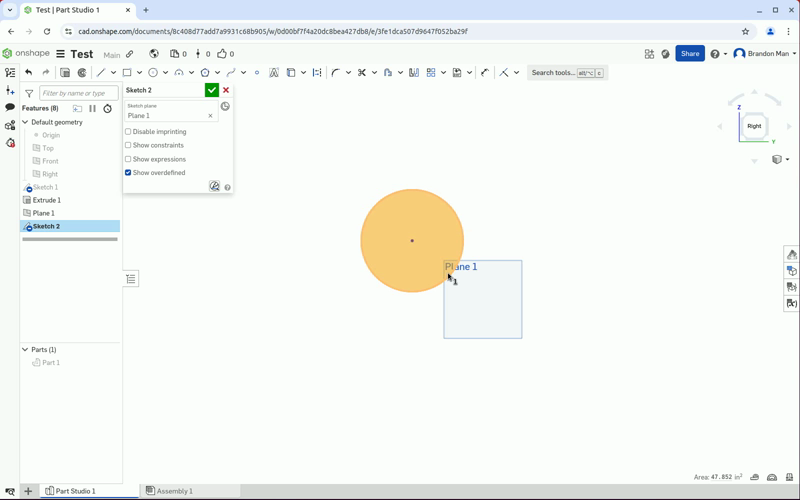
scroll(-6)
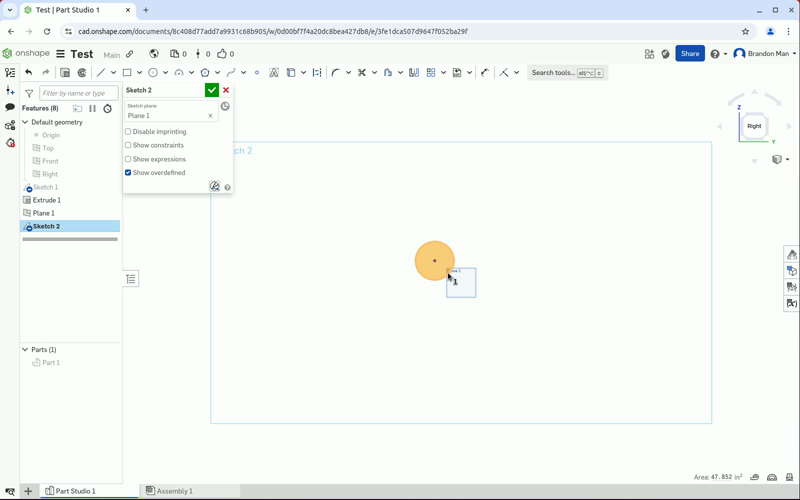
mouse_move(73, 352)
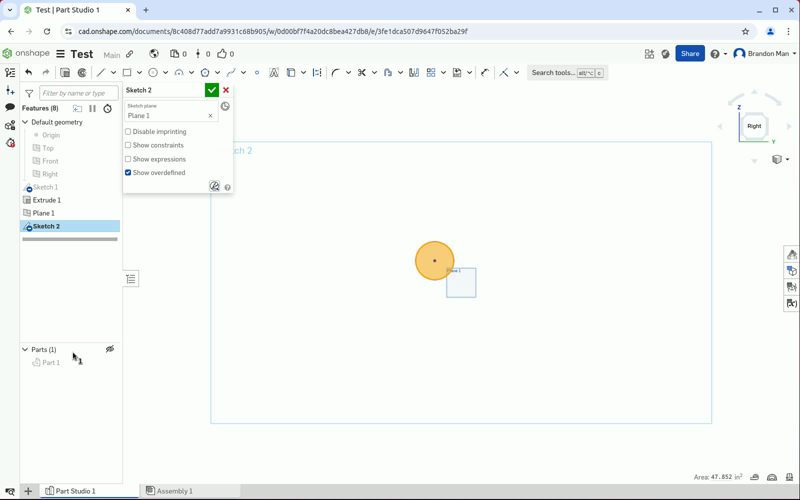
key(shift+y)
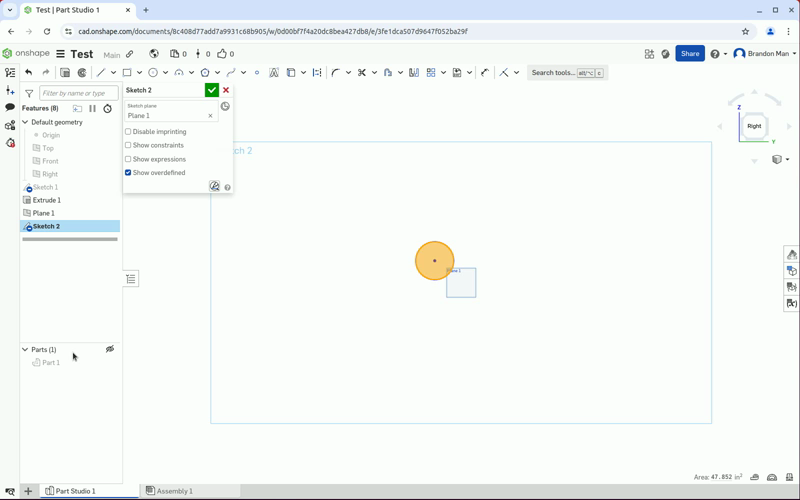
key(shift+e)
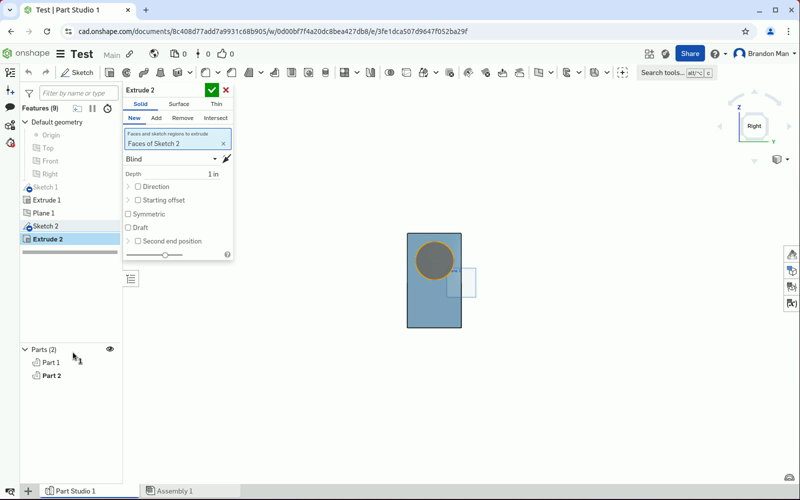
mouse_move(143, 106)
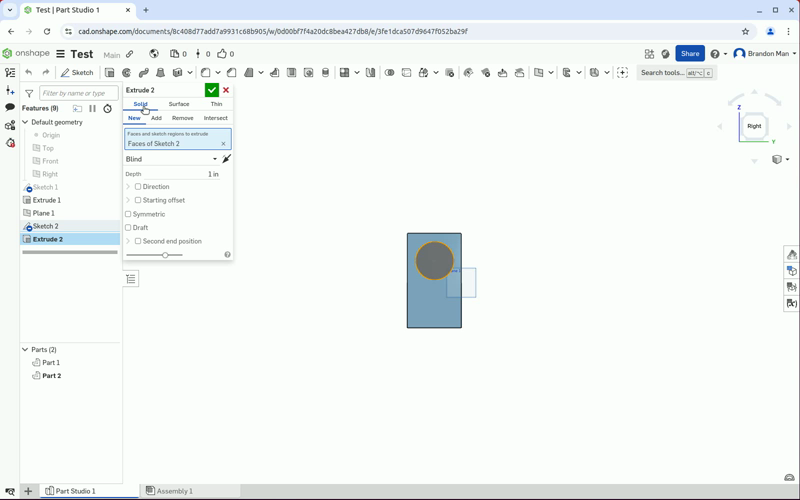
click(143, 106)
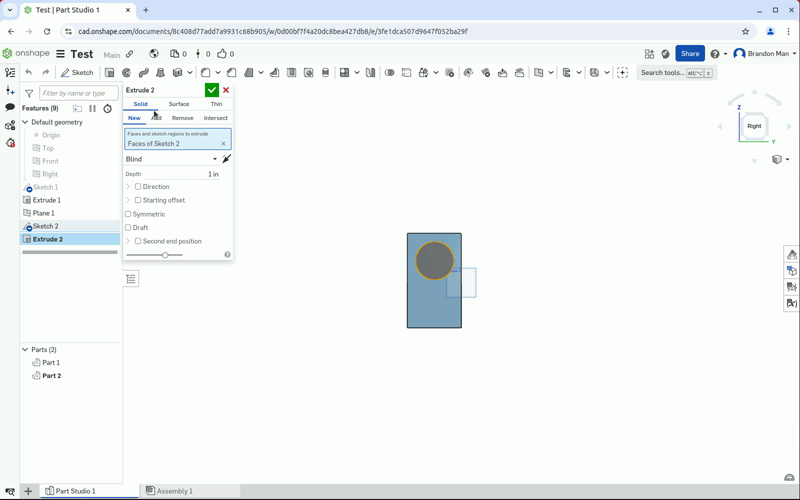
mouse_move(186, 120)
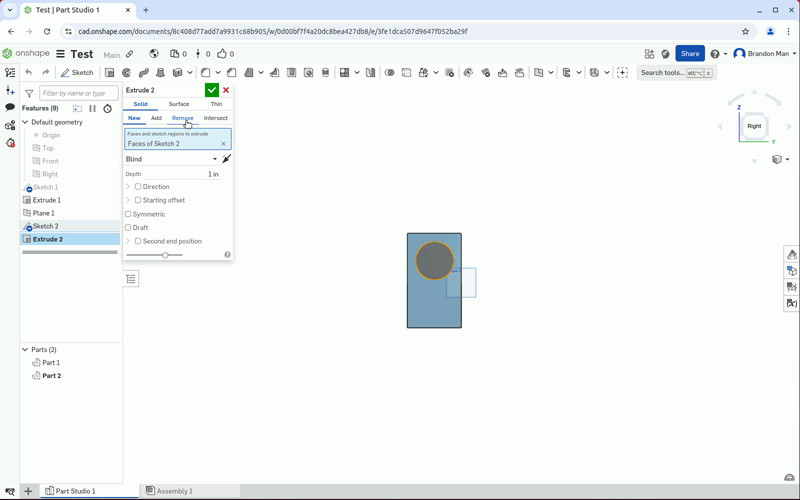
click(186, 120)
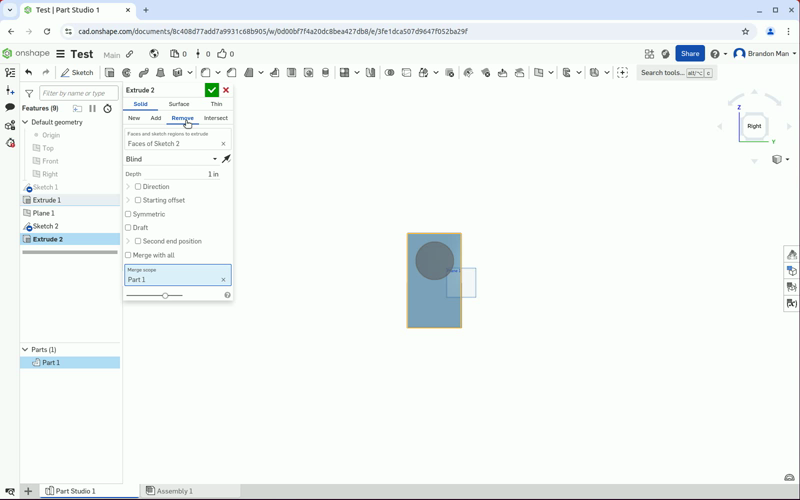
key(tab, 4)
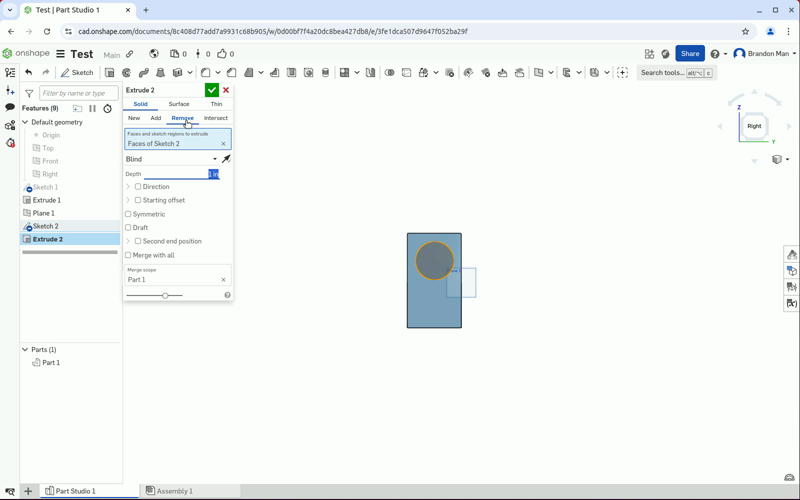
text(9.147)
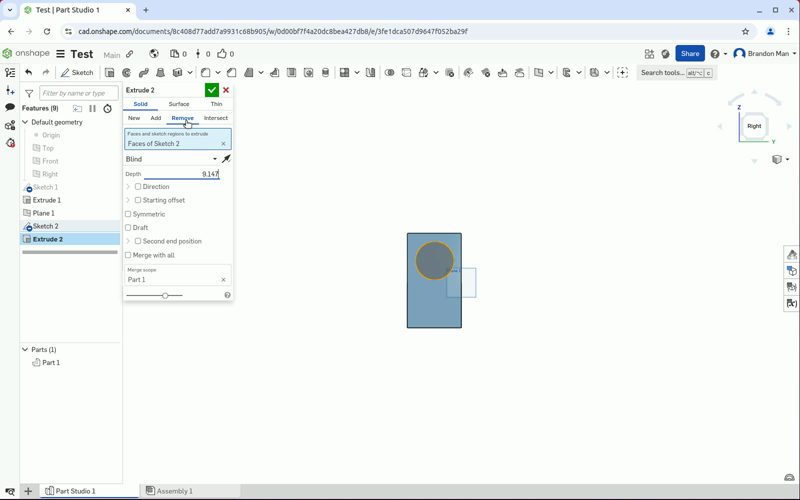
key(tab, 6)
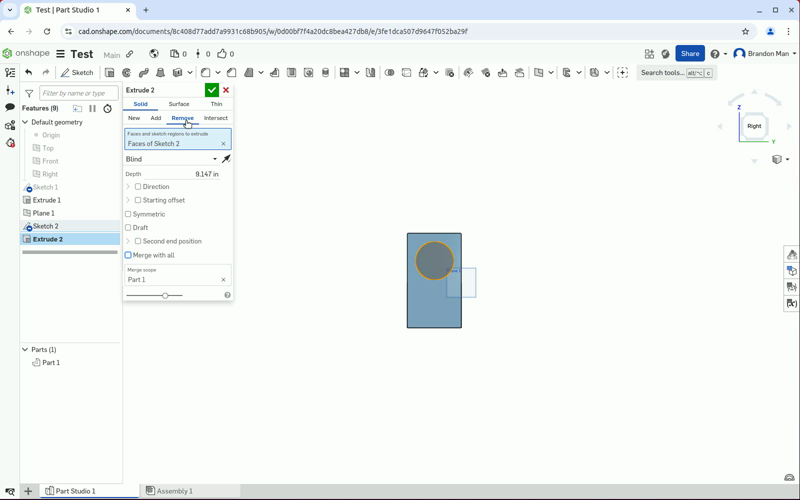
key(space)
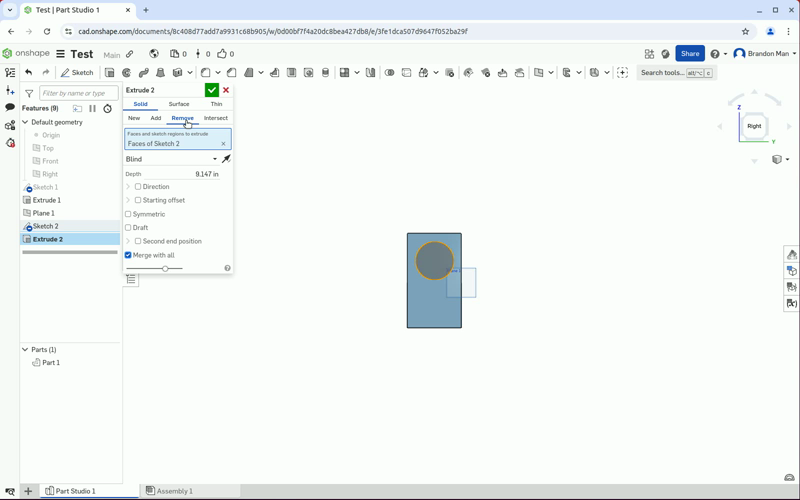
key(enter)
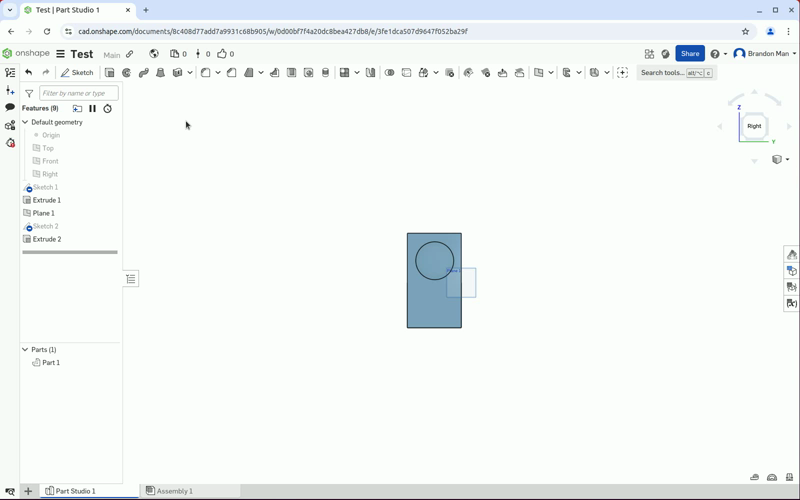
key(shift+h)
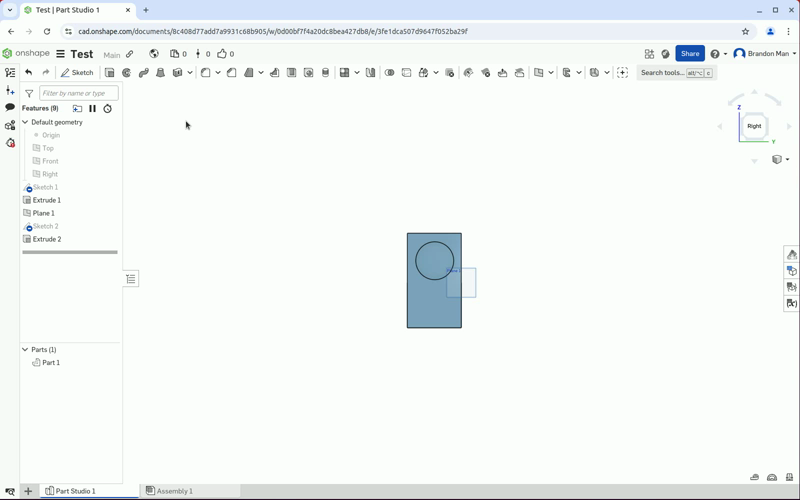
key(shift+h)
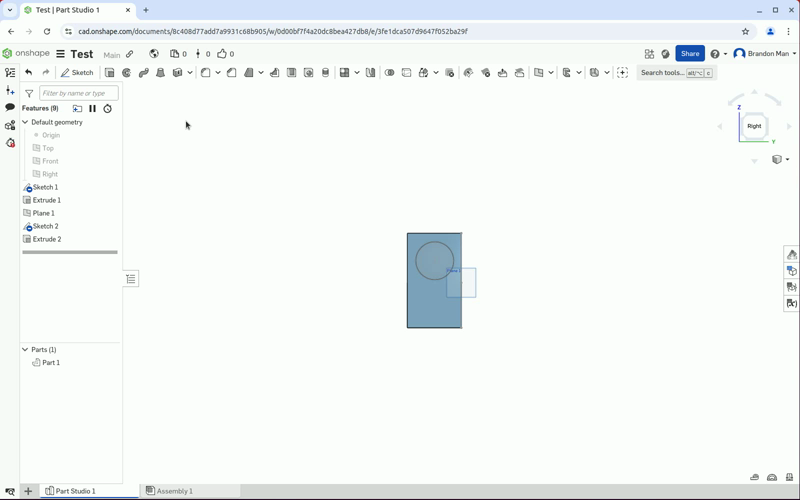
key(shift+7)
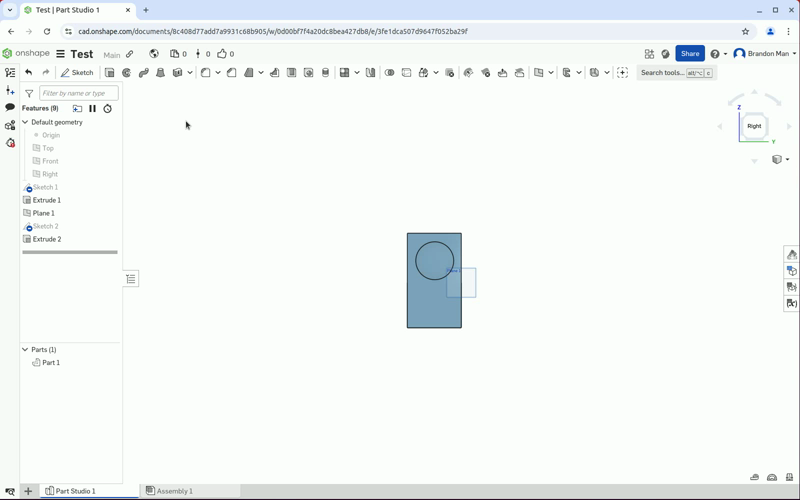
key(right, 2)
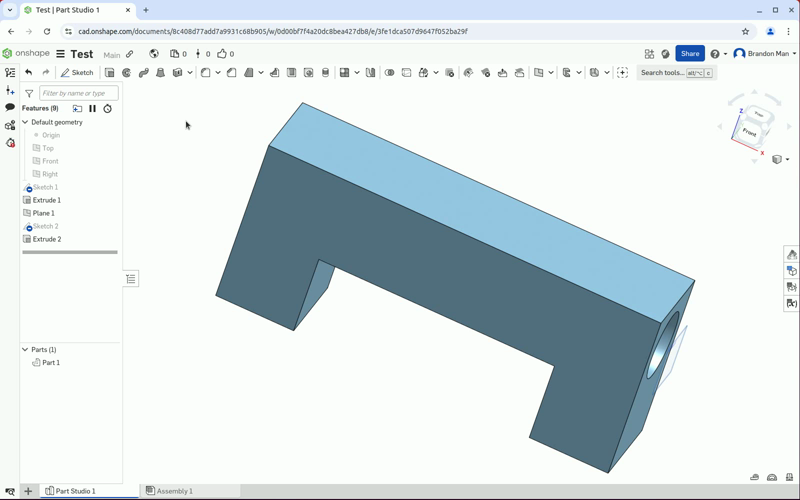
key(down, 2)
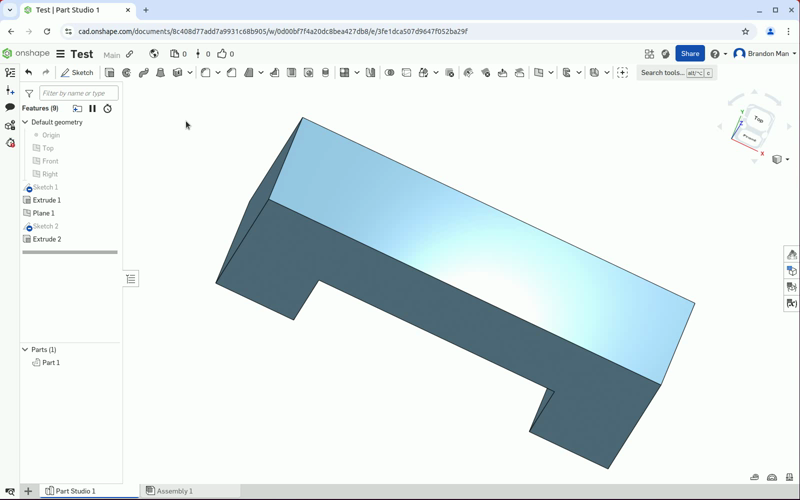
key(up, 2)
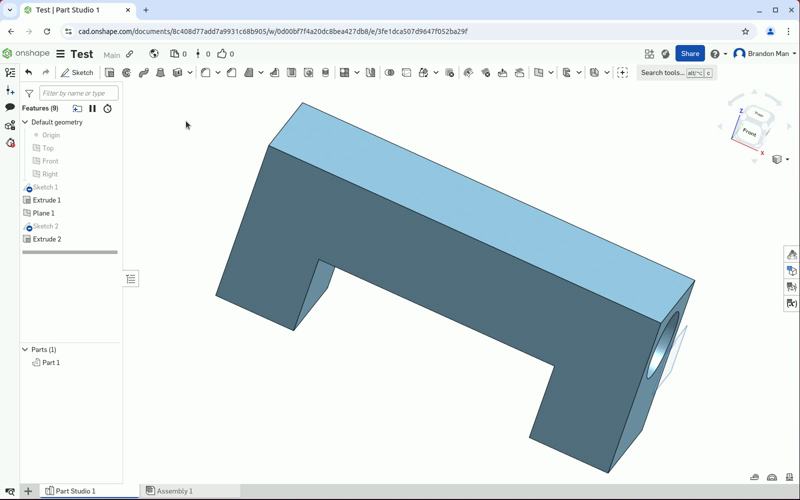
key(left, 2)
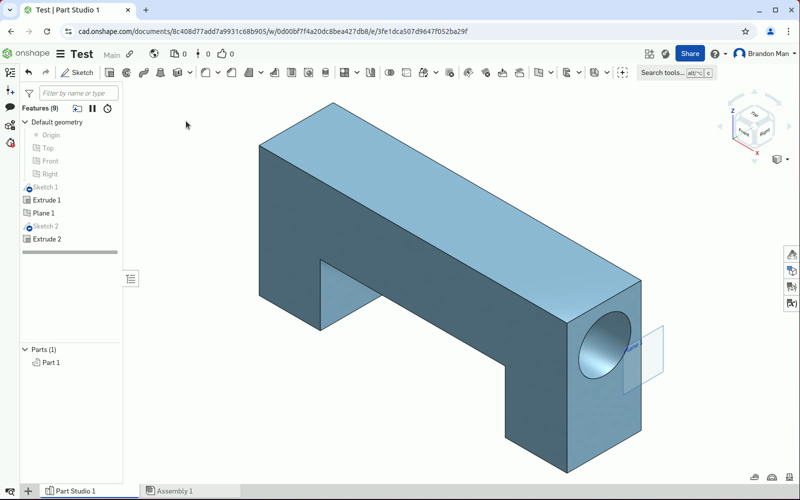
mouse_move(73, 189)
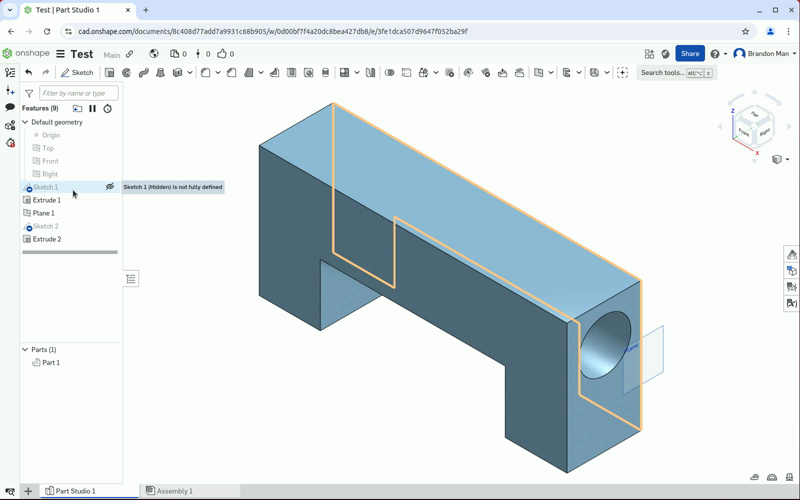
click(73, 189)